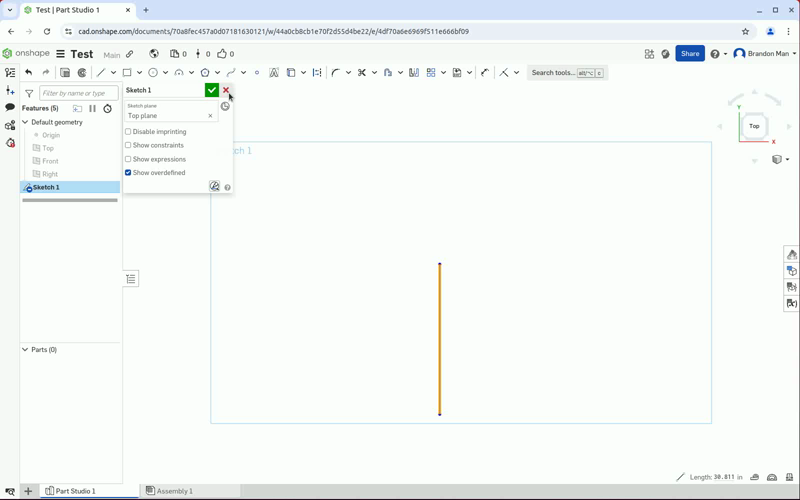
key(shift+h)
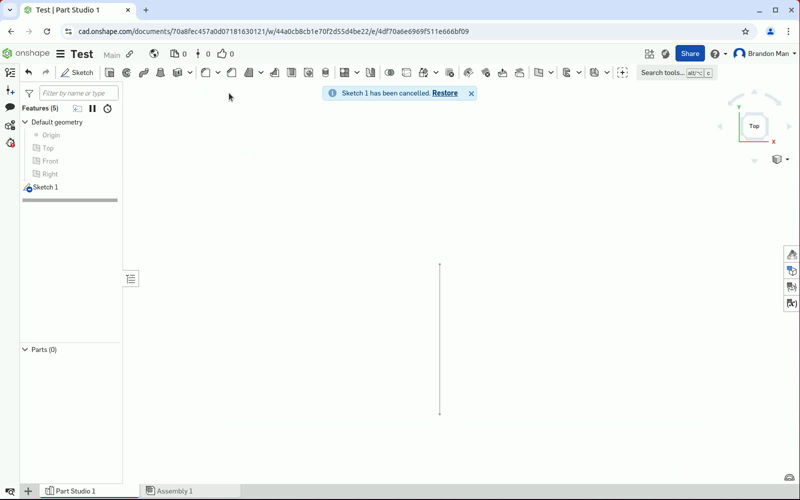
key(shift+s)
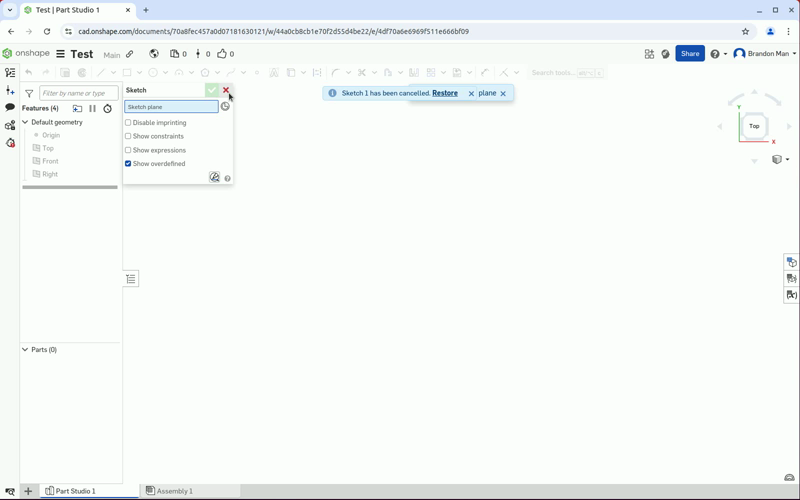
mouse_move(73, 150)
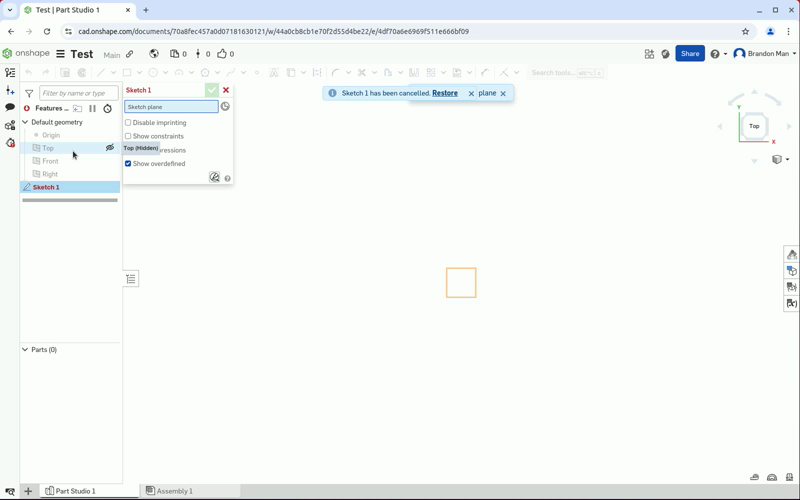
click(73, 150)
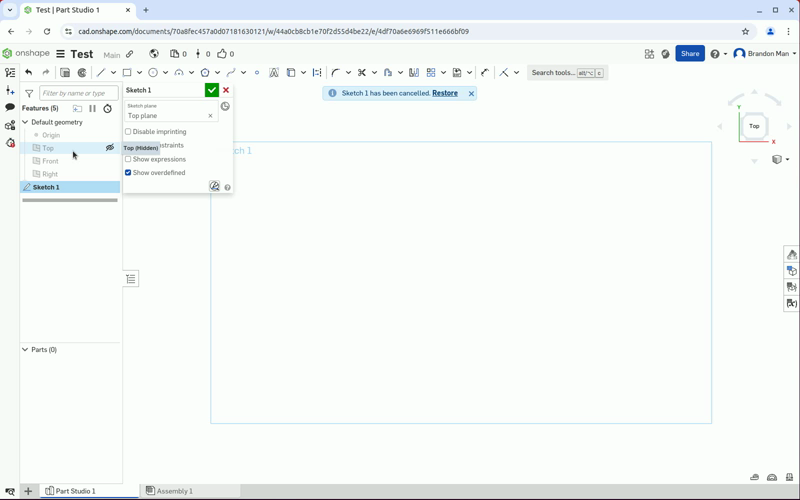
mouse_move(73, 352)
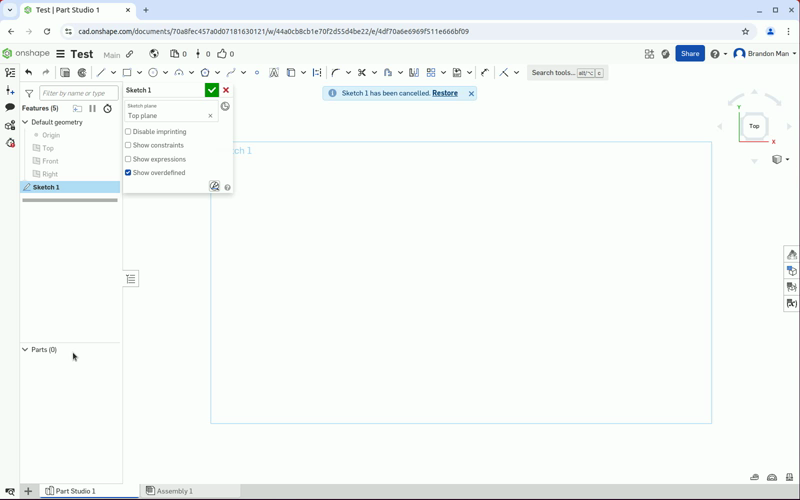
key(y)
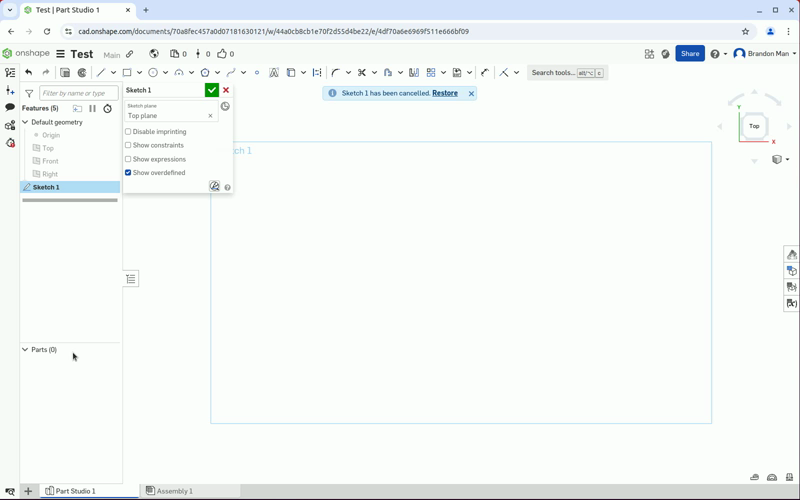
key(c)
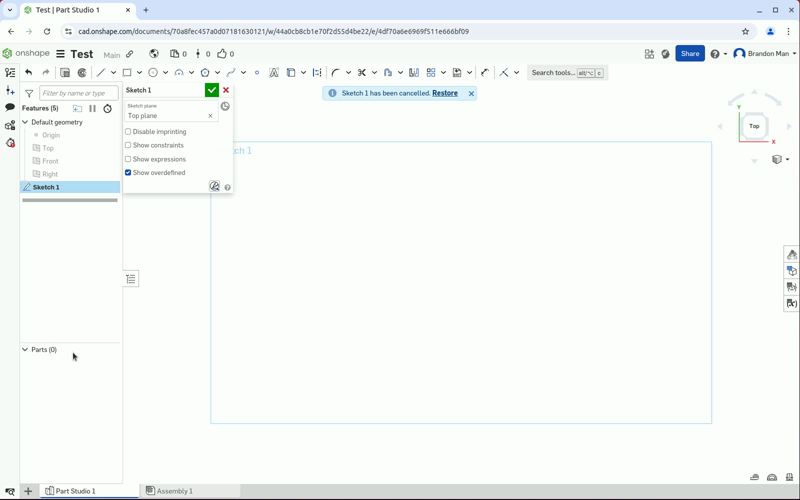
key_down(shift)
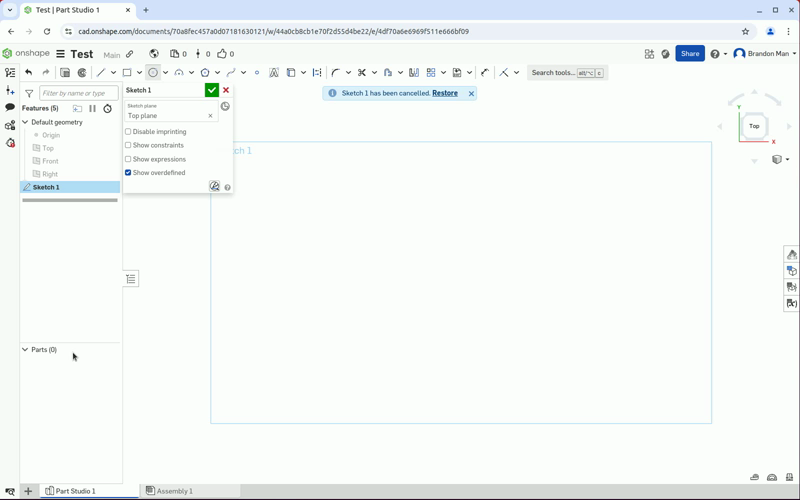
mouse_move(461, 282)
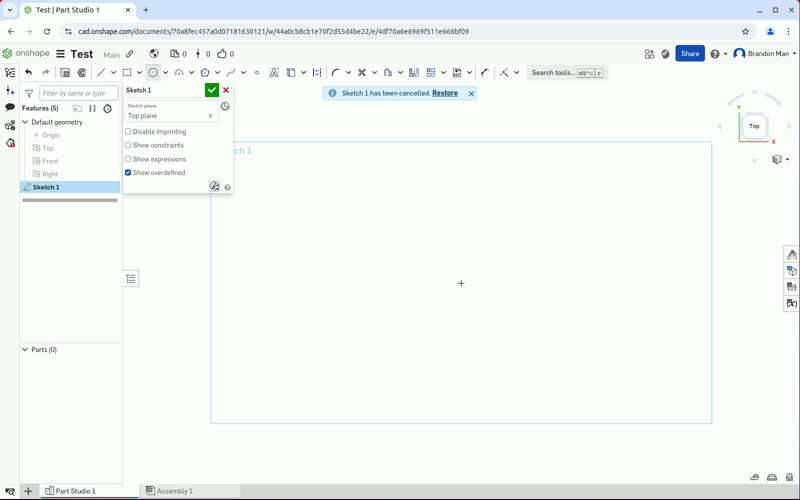
click(461, 282)
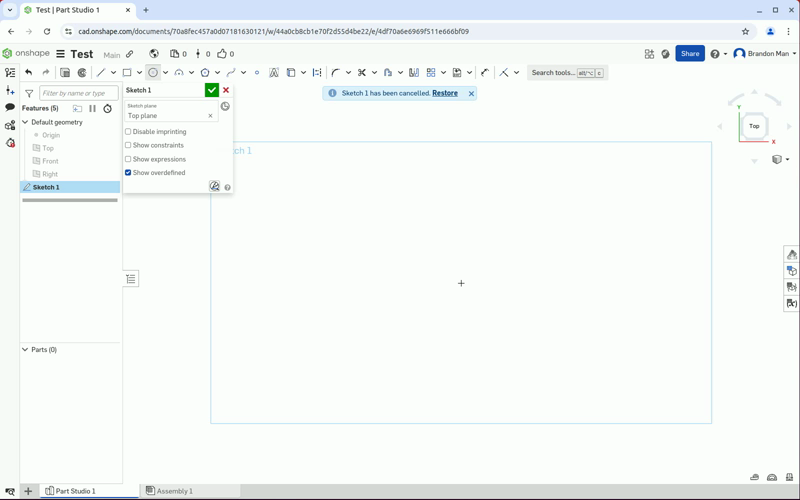
key_up(shift)
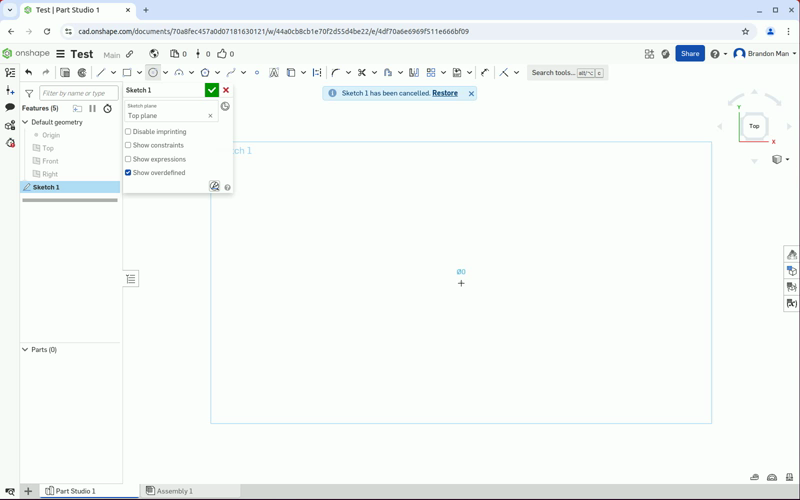
mouse_move(518, 282)
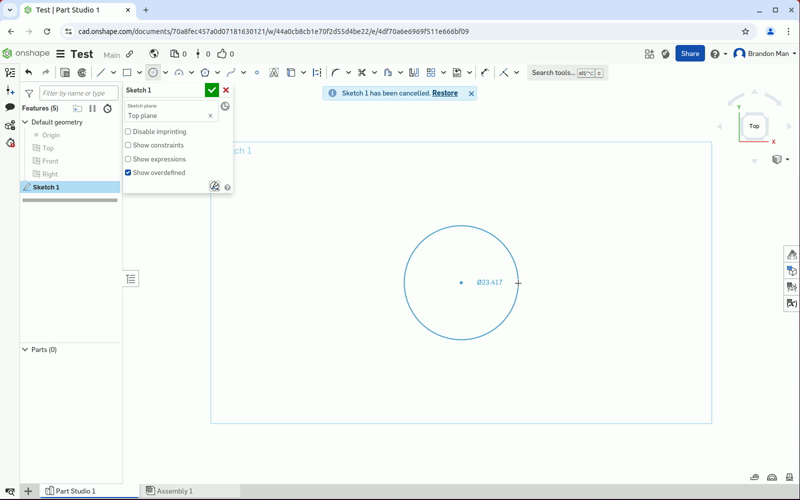
click(518, 282)
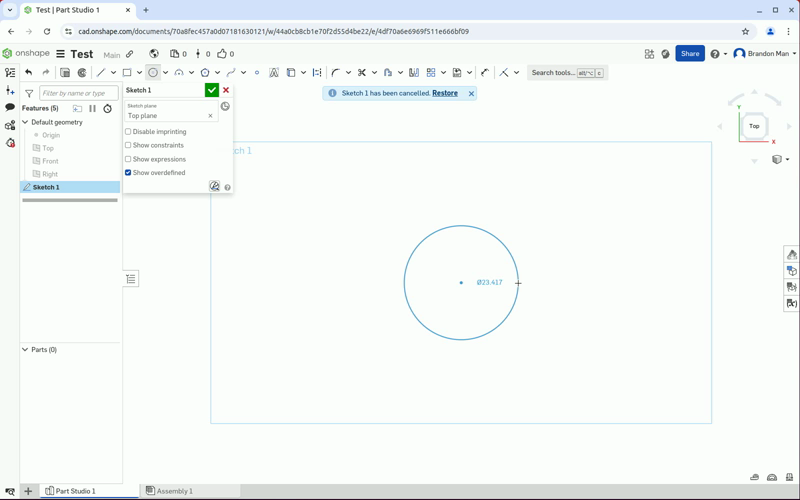
key(esc)
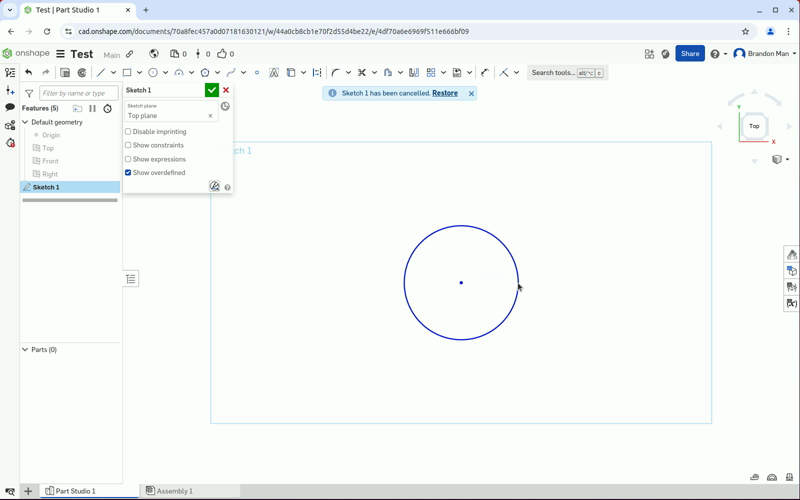
key(c)
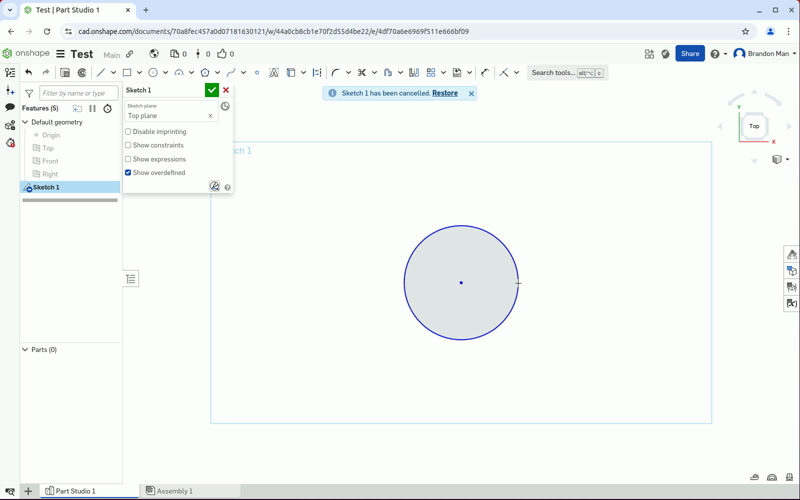
key_down(shift)
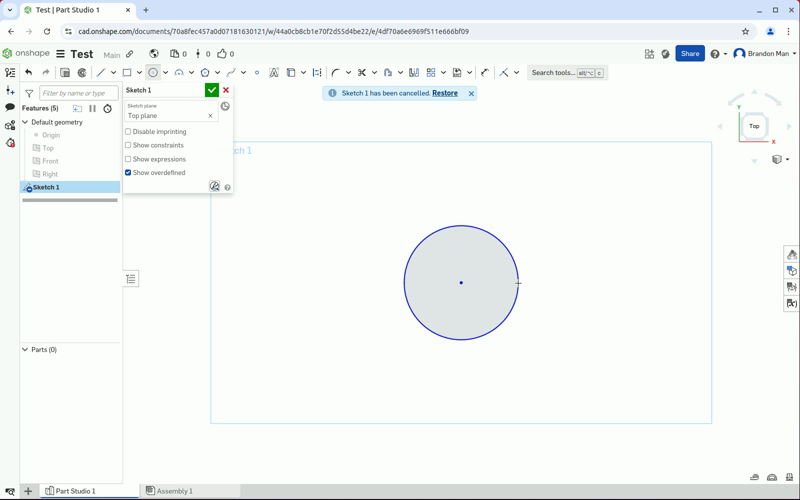
mouse_move(412, 282)
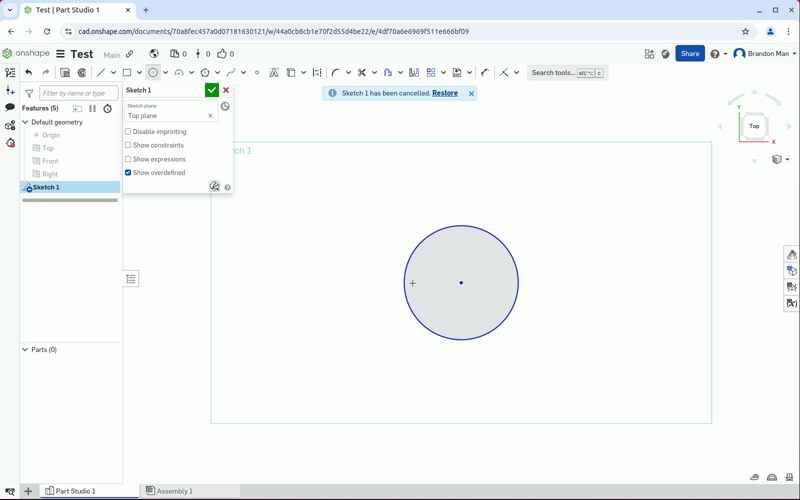
click(412, 282)
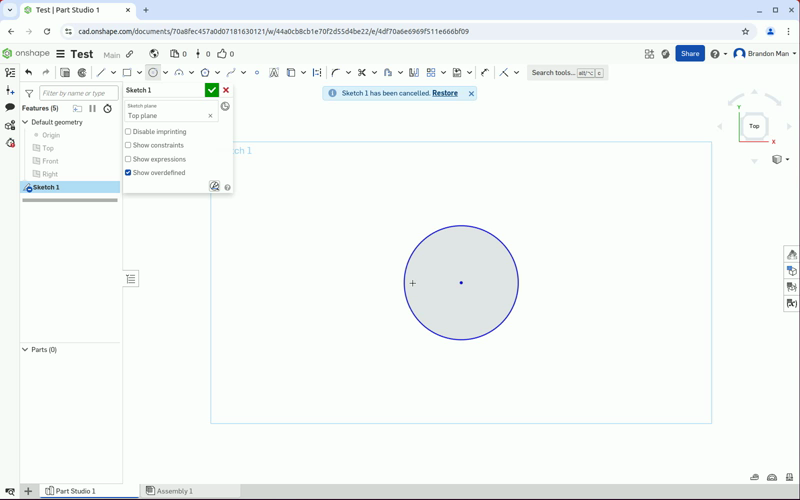
key_up(shift)
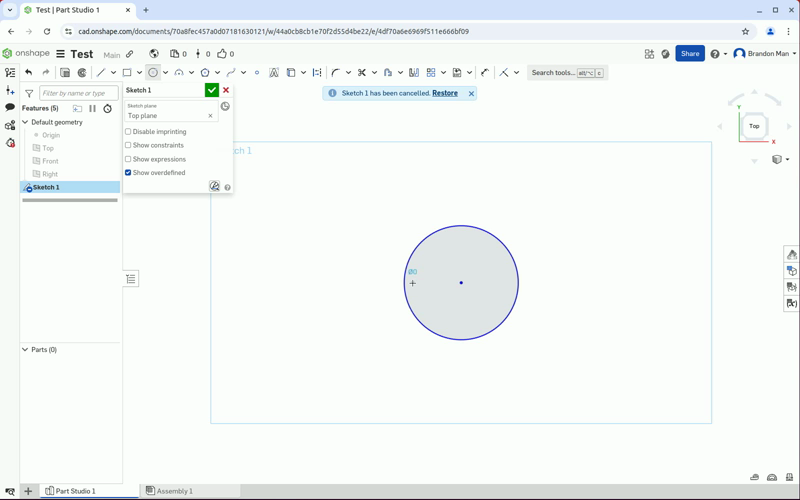
mouse_move(418, 282)
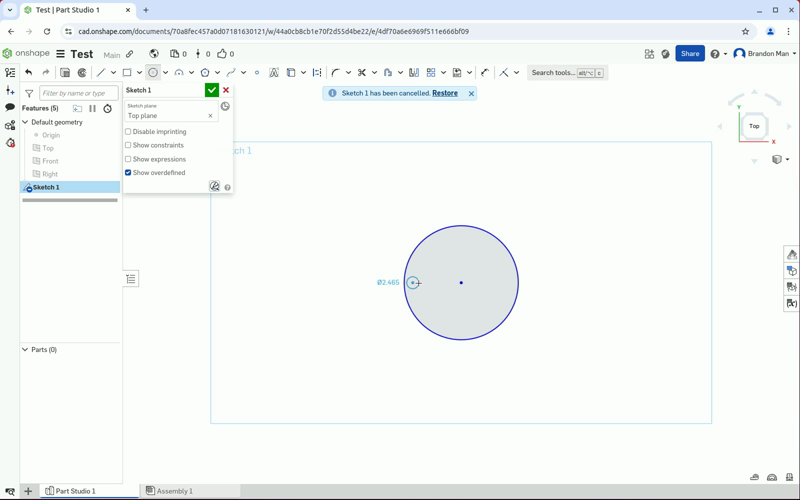
click(418, 282)
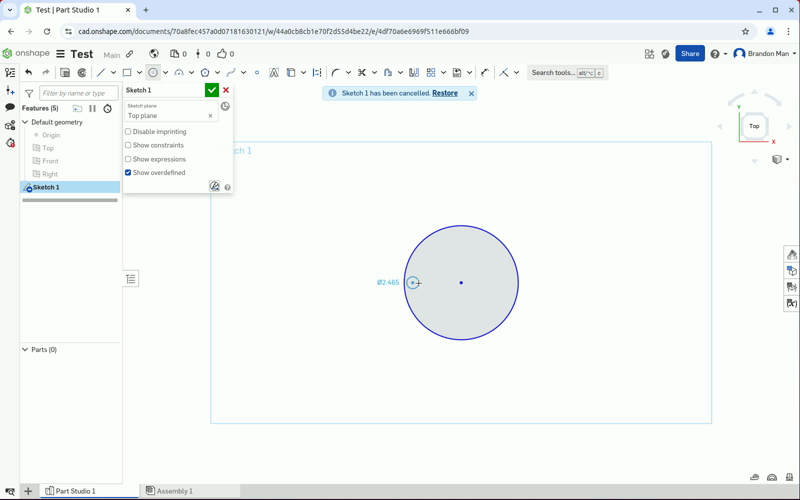
key(esc)
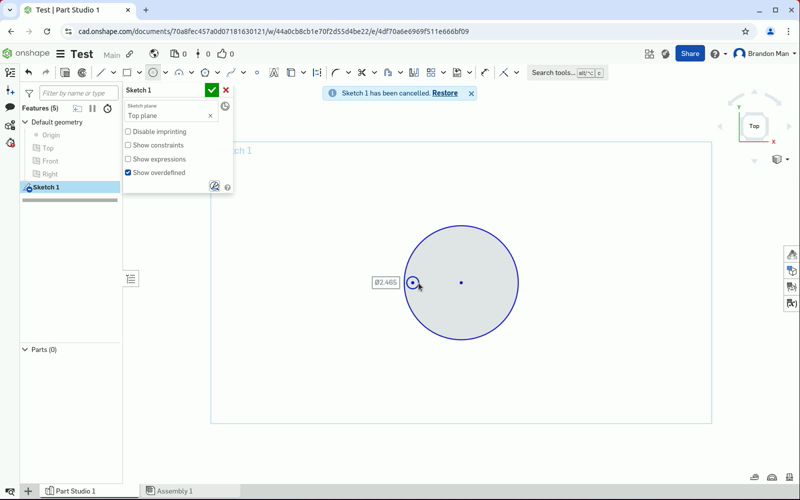
key(c)
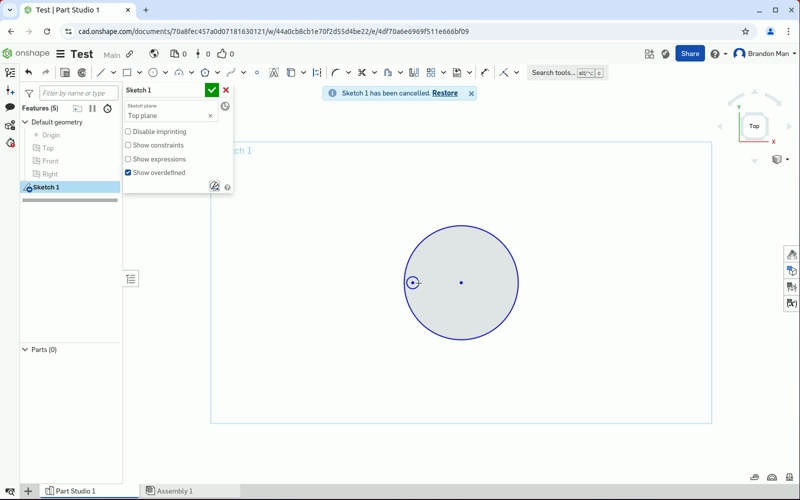
key_down(shift)
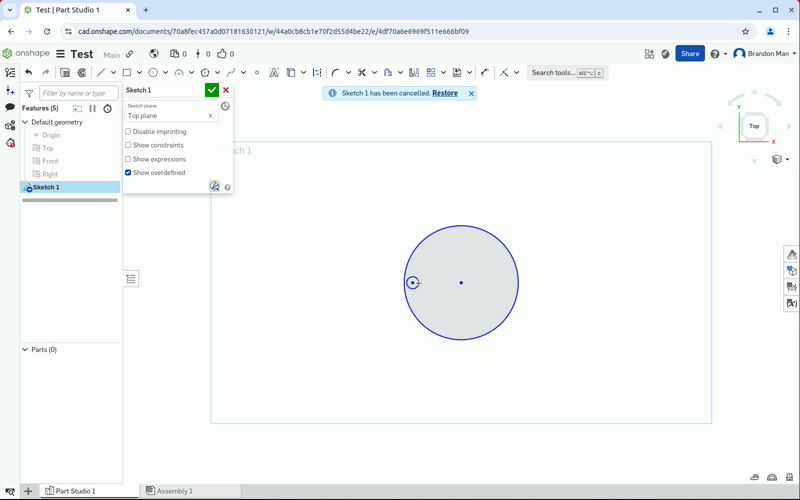
mouse_move(461, 282)
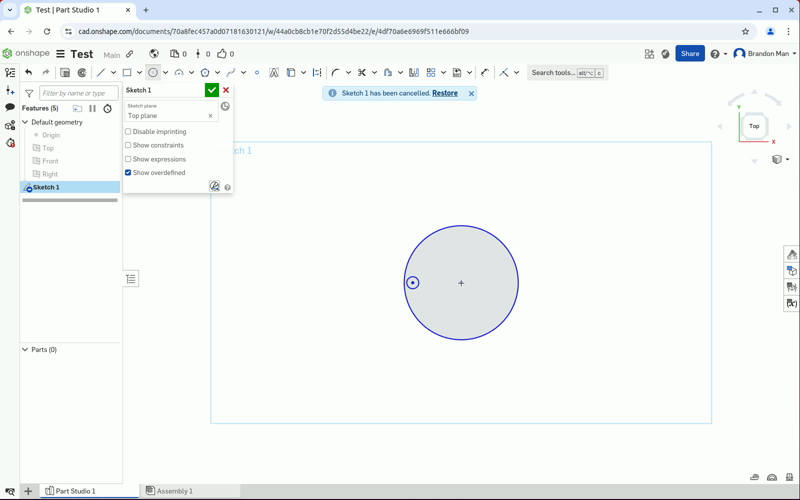
click(461, 282)
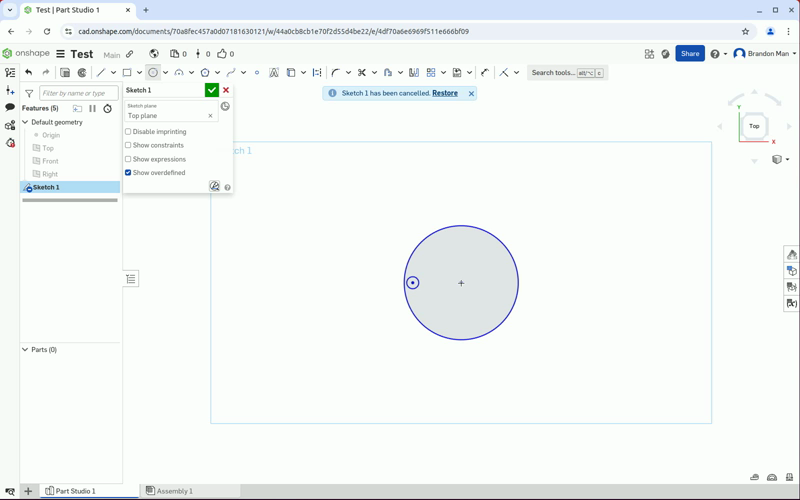
key_up(shift)
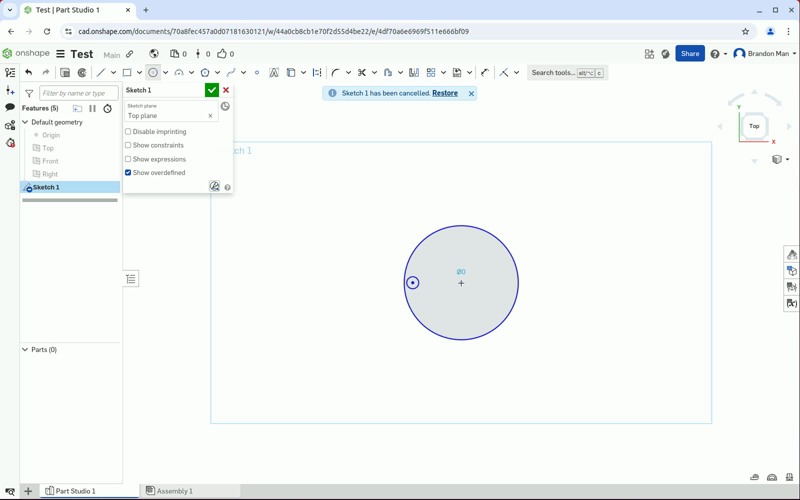
mouse_move(489, 282)
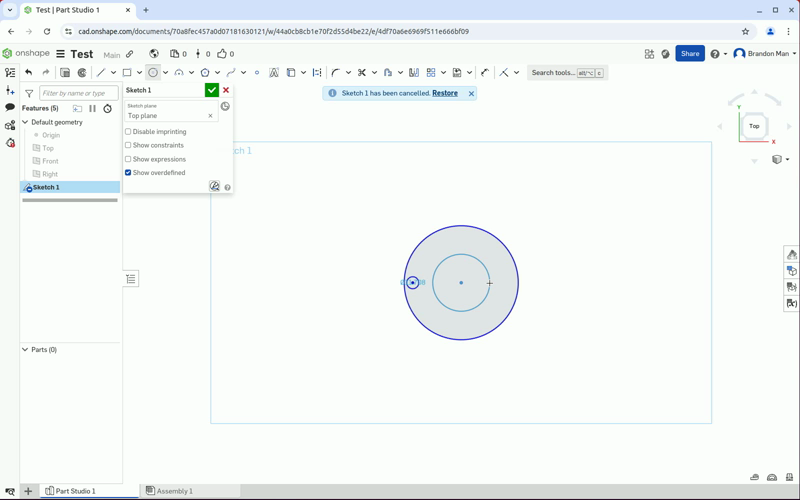
click(489, 282)
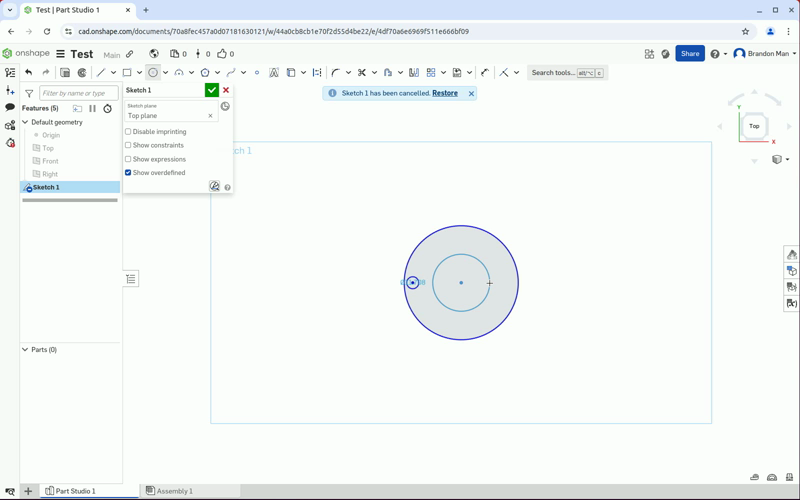
key(esc)
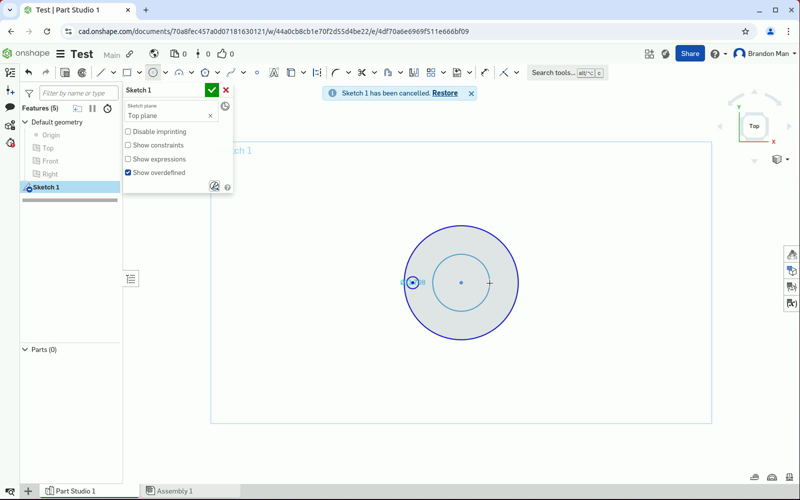
key(c)
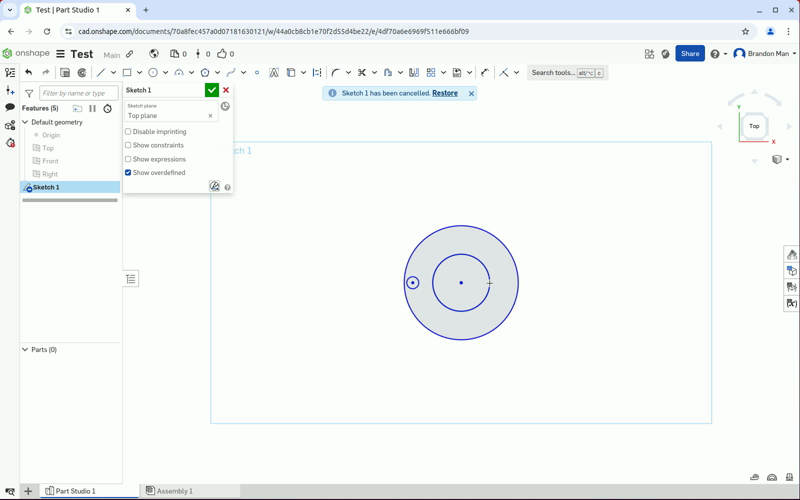
key_down(shift)
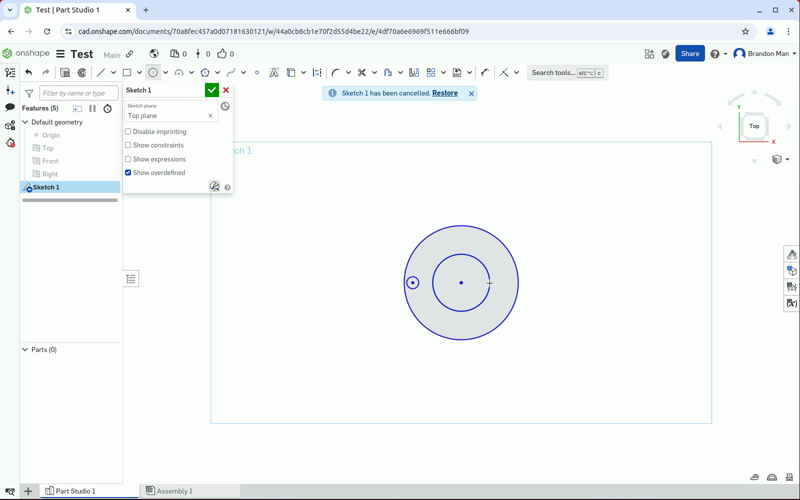
mouse_move(461, 326)
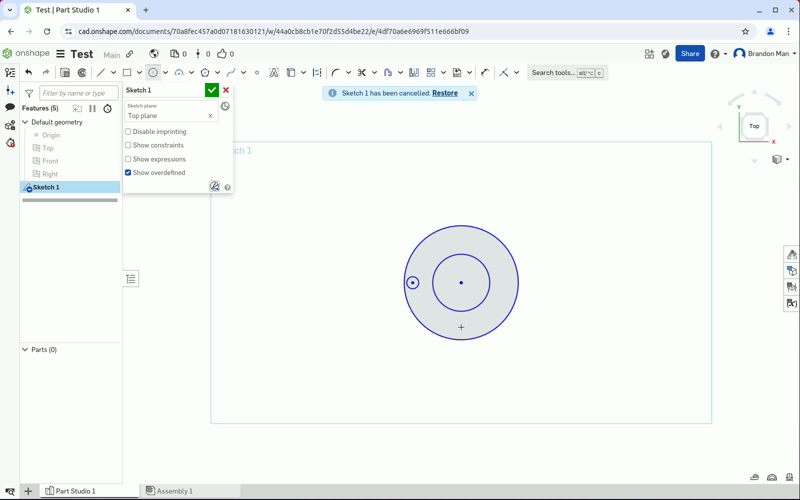
click(461, 326)
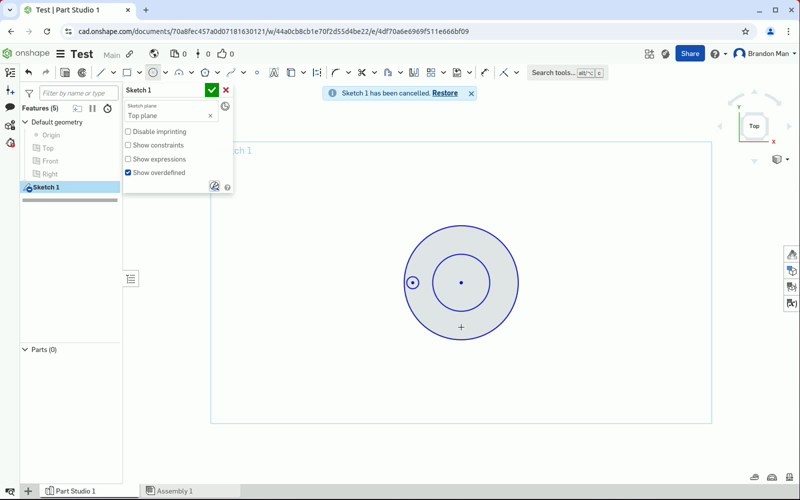
key_up(shift)
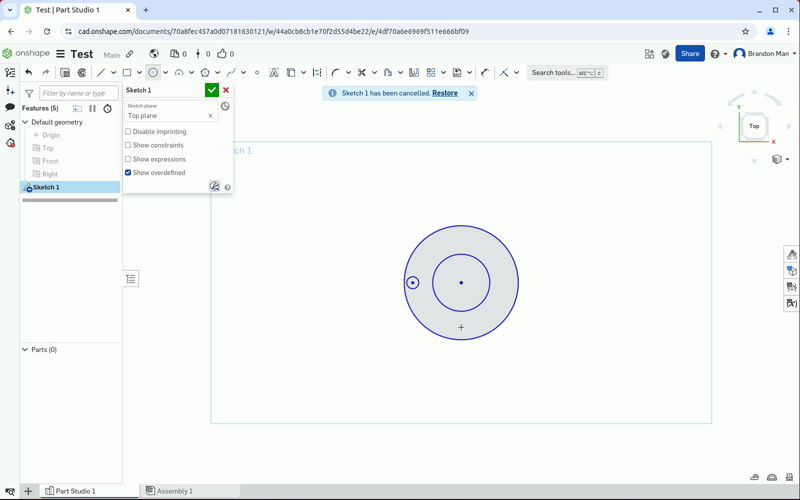
mouse_move(467, 326)
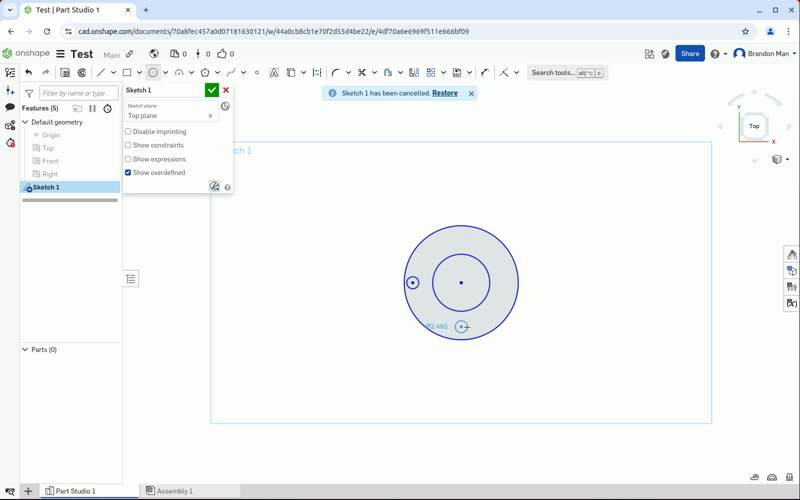
click(467, 326)
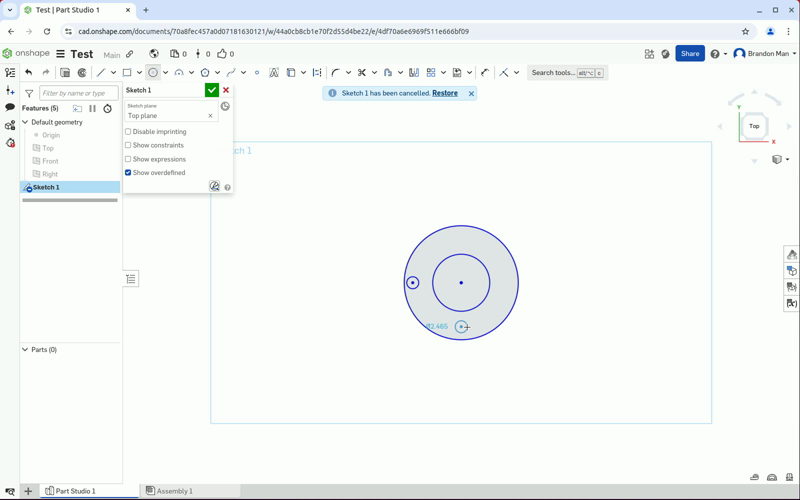
key(esc)
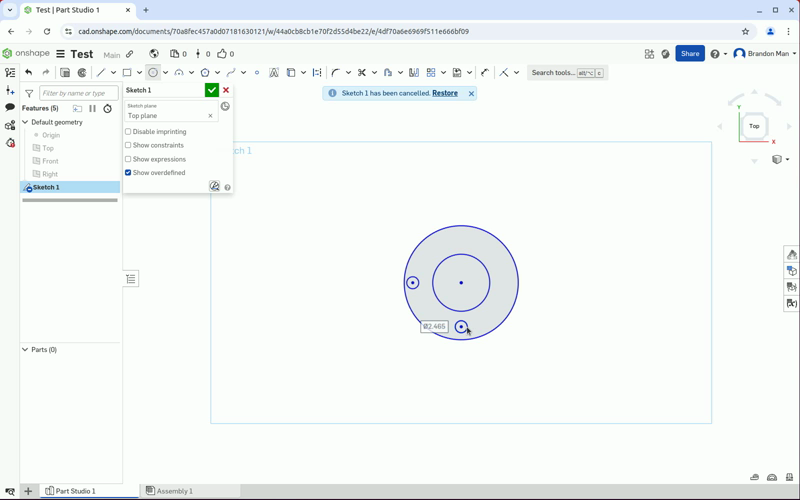
key(c)
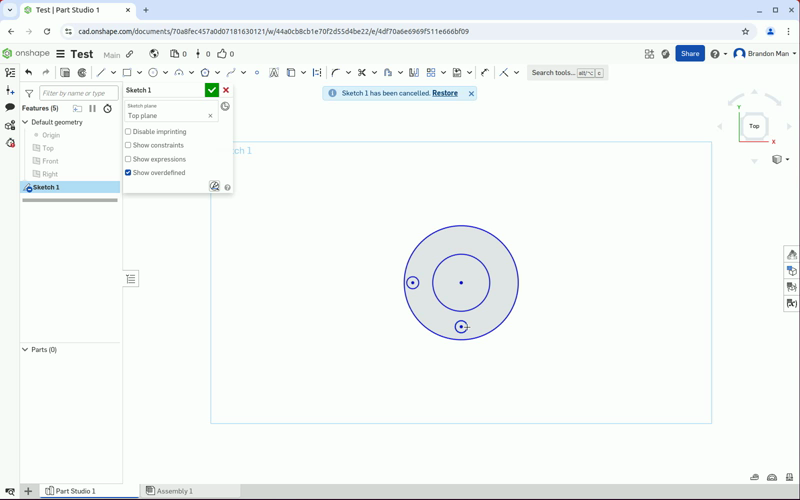
key_down(shift)
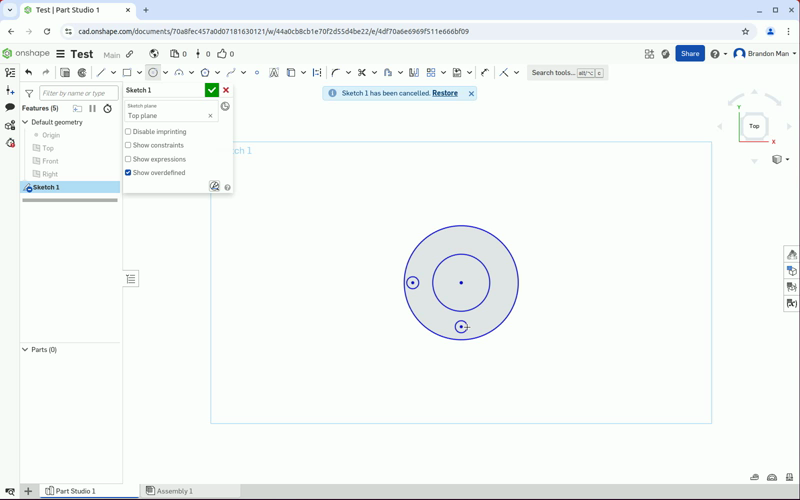
mouse_move(461, 239)
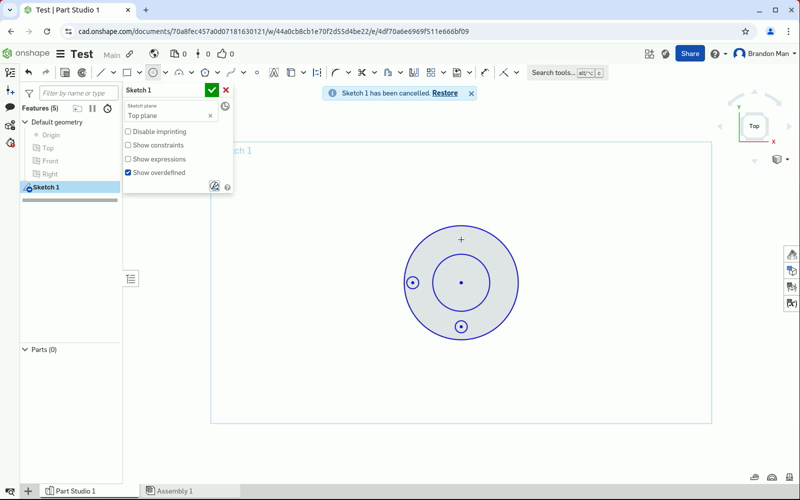
click(461, 239)
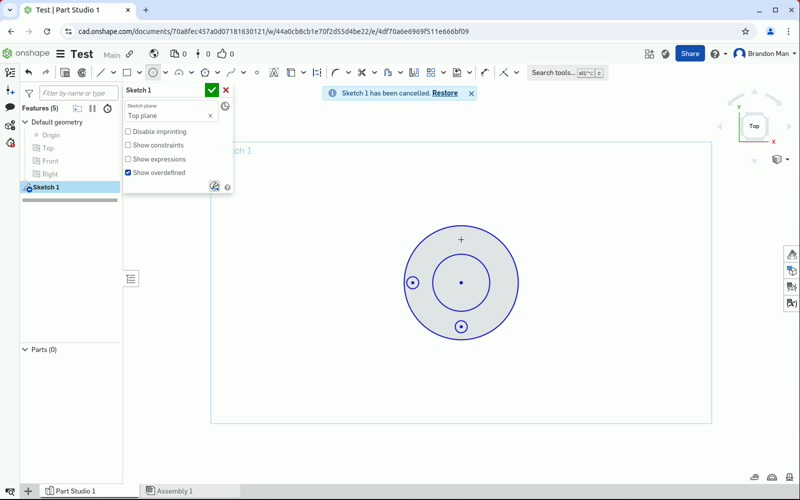
key_up(shift)
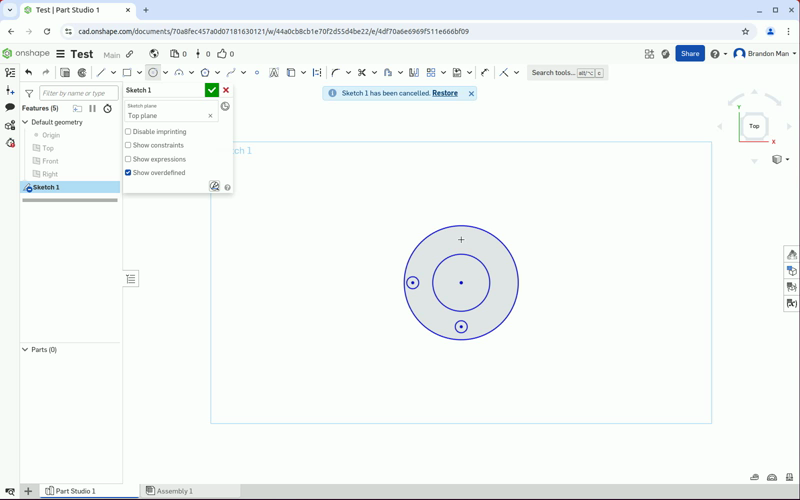
mouse_move(467, 239)
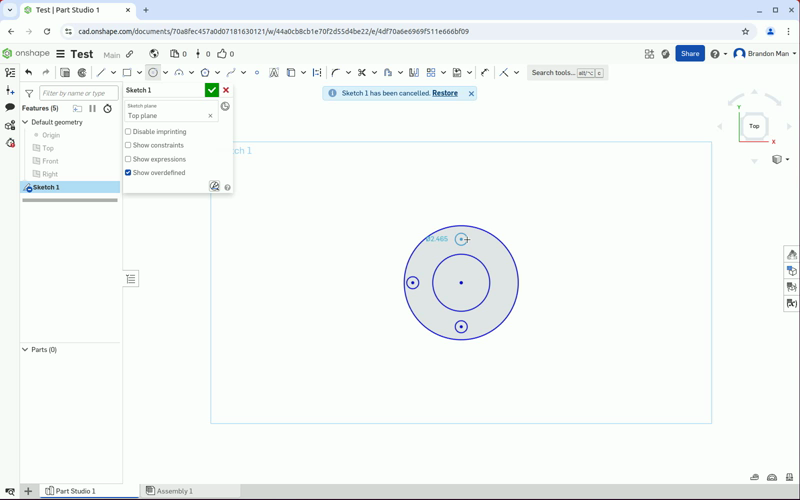
click(467, 239)
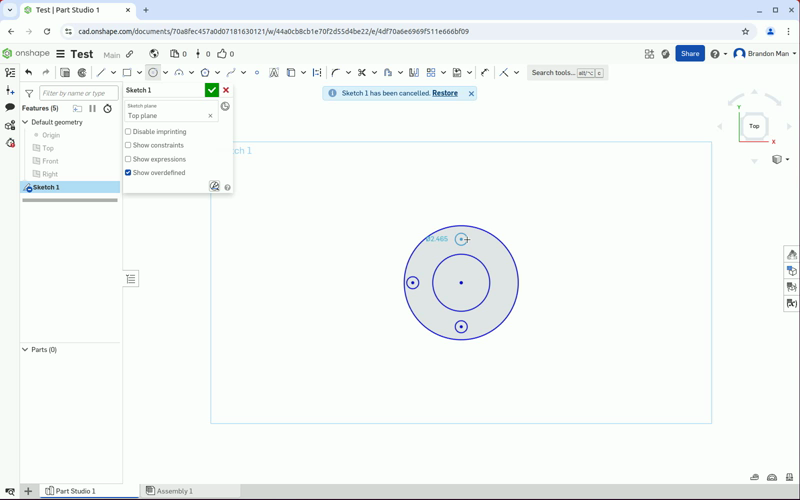
key(esc)
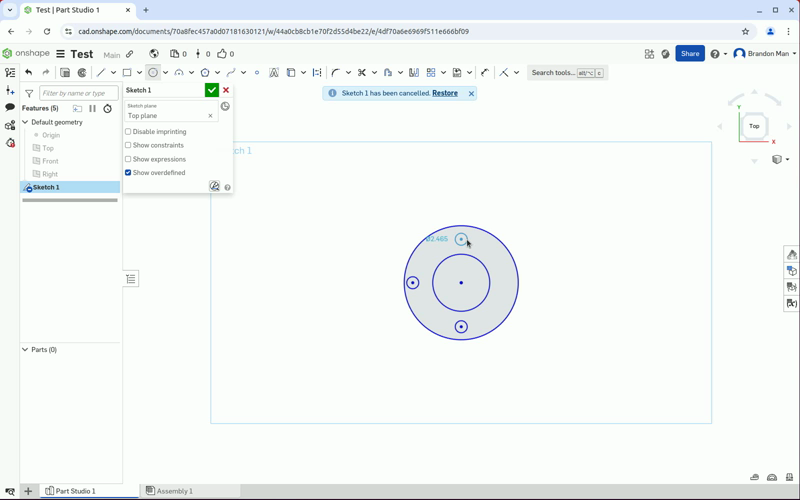
key(c)
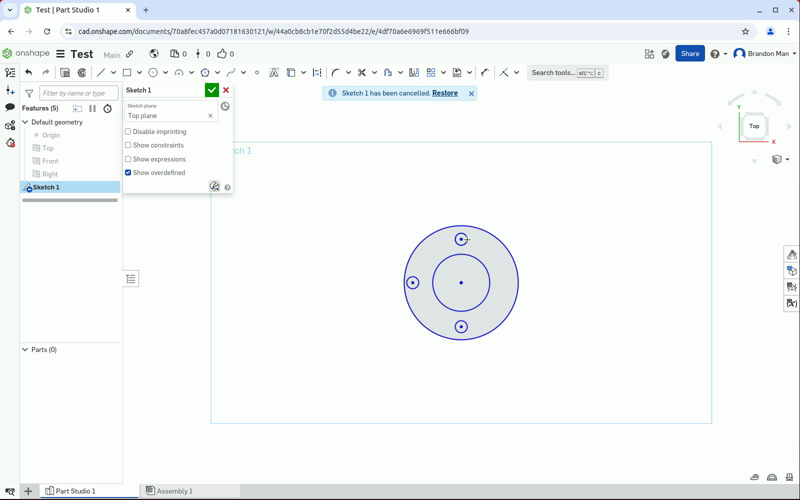
key_down(shift)
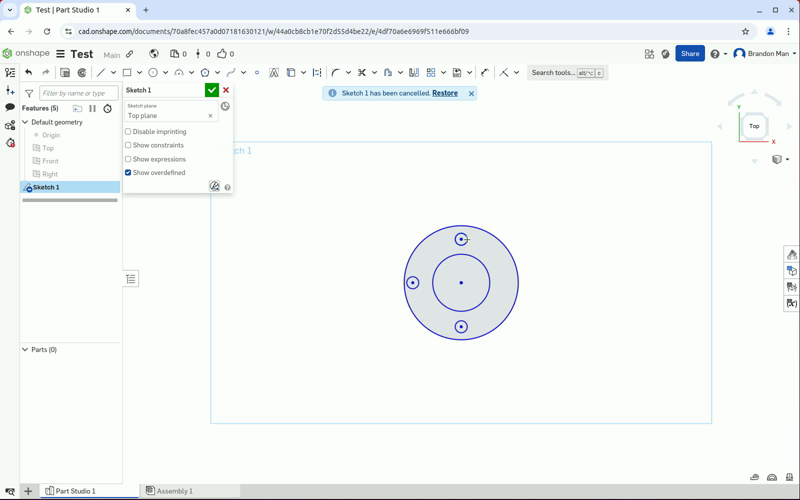
mouse_move(505, 282)
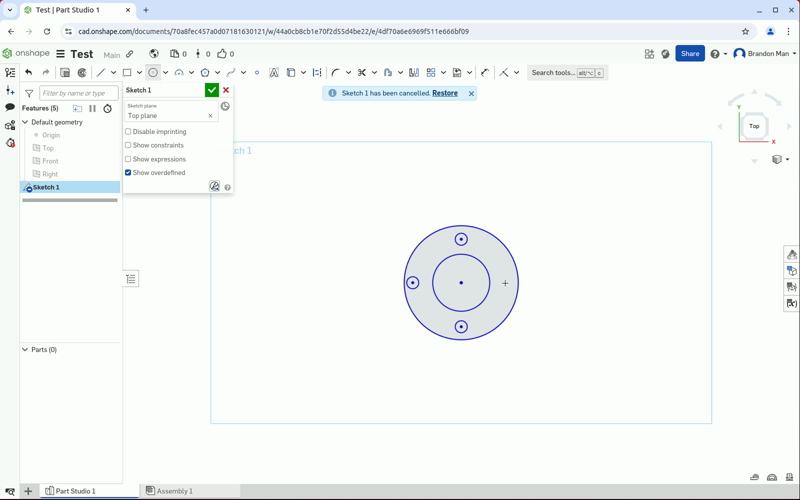
click(505, 282)
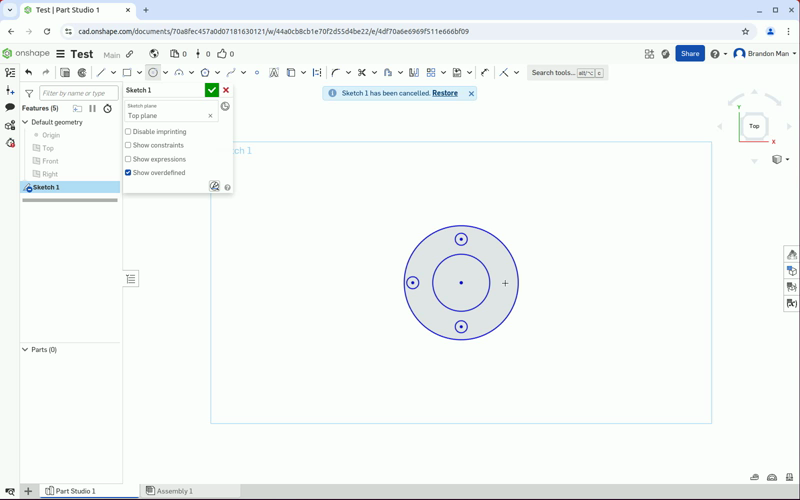
key_up(shift)
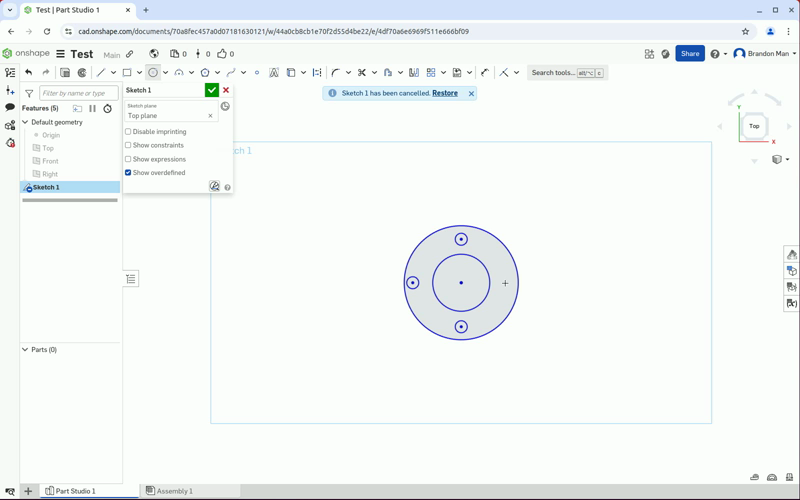
mouse_move(511, 282)
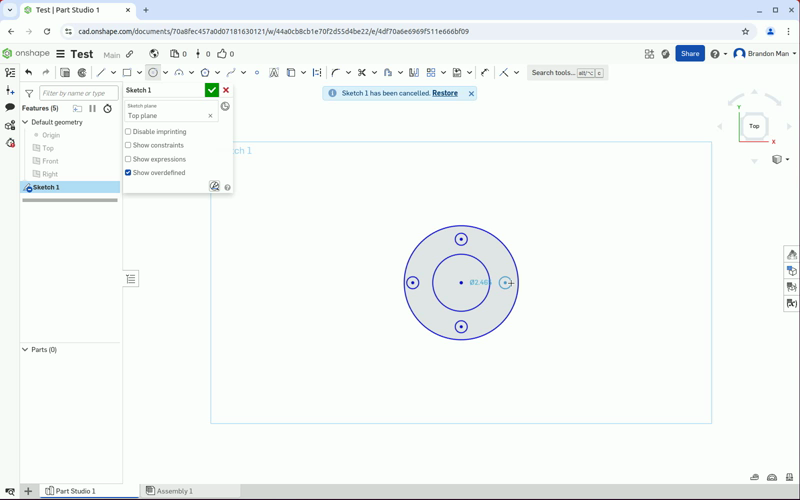
click(511, 282)
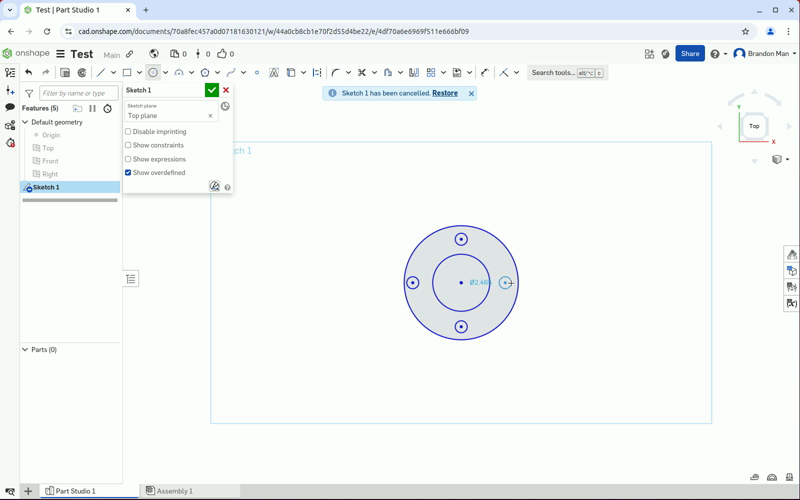
key(esc)
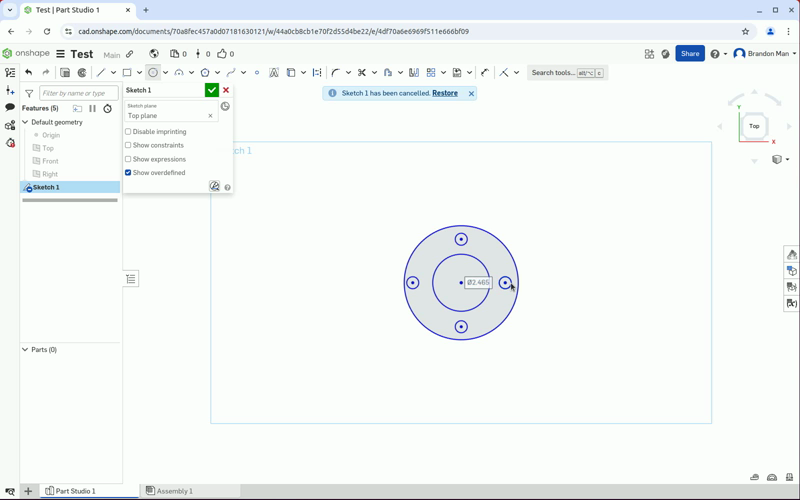
mouse_move(417, 257)
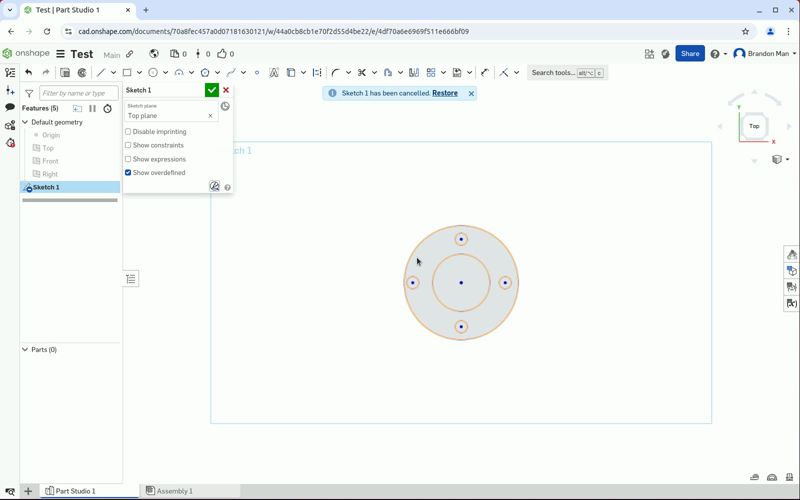
click(417, 257)
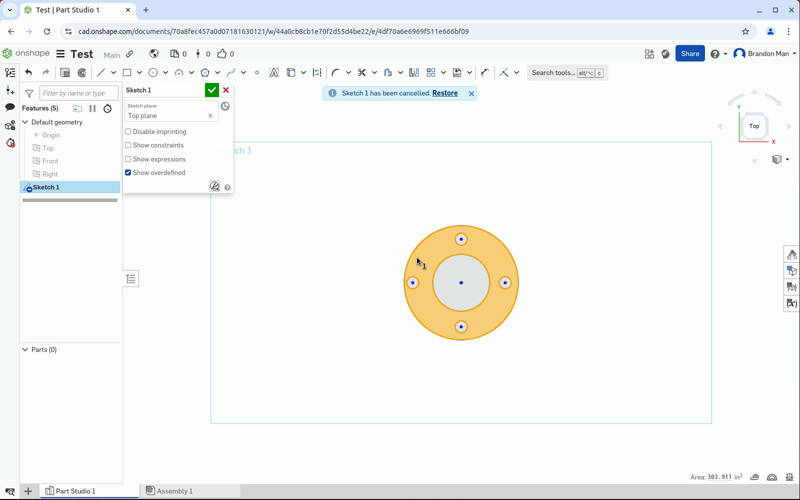
mouse_move(73, 352)
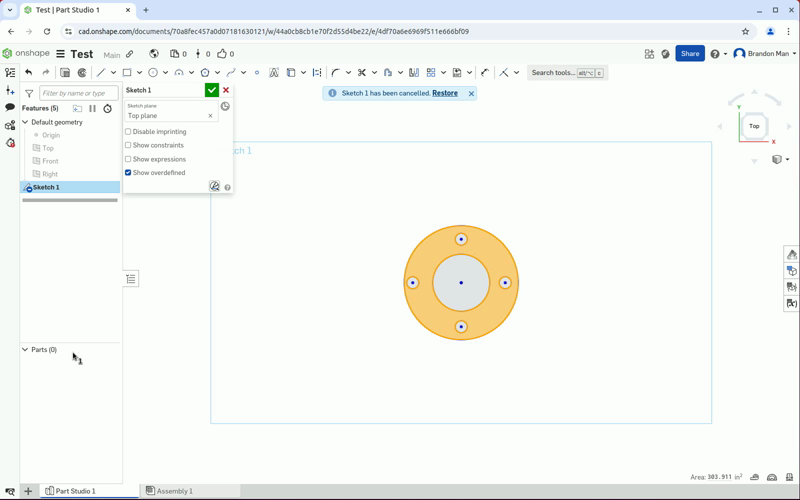
key(shift+y)
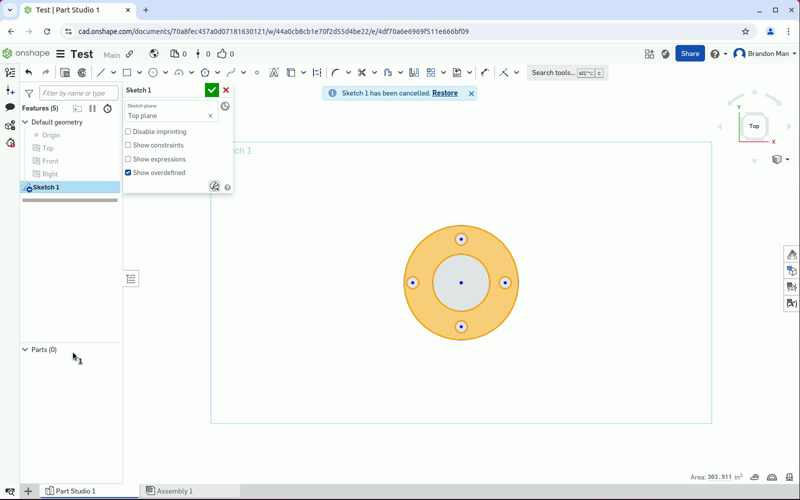
key(shift+e)
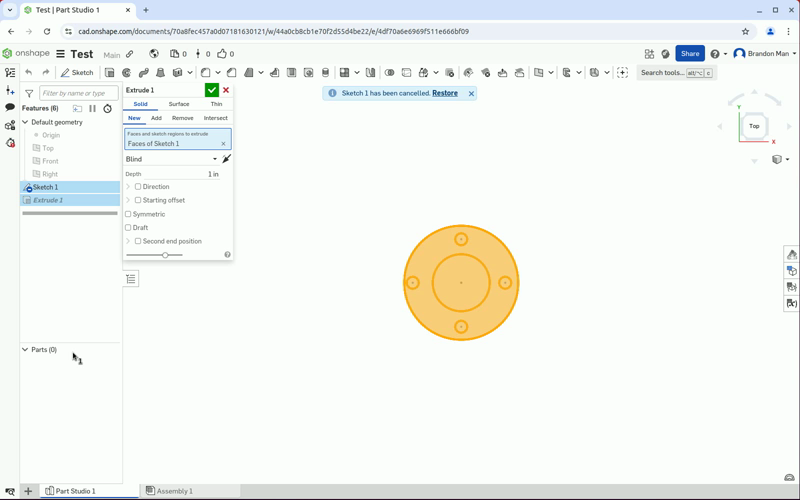
mouse_move(143, 106)
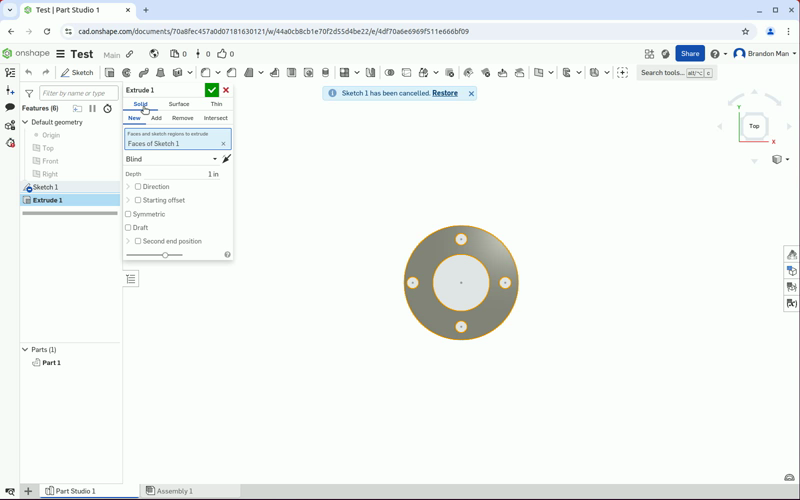
click(143, 106)
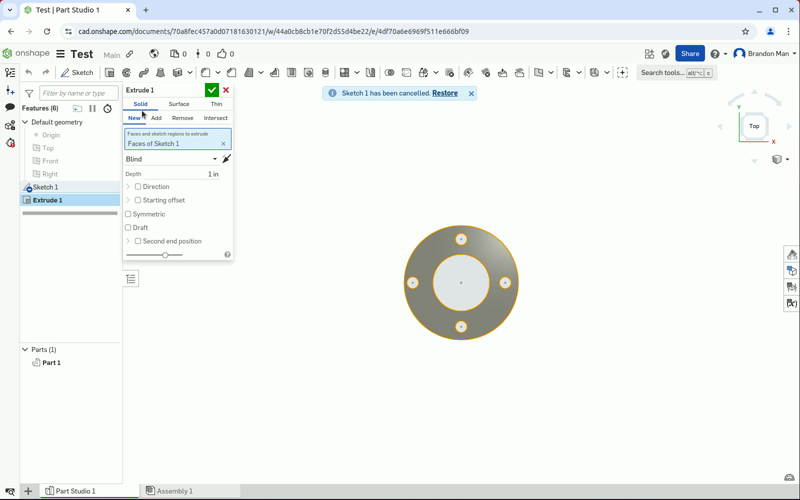
mouse_move(137, 120)
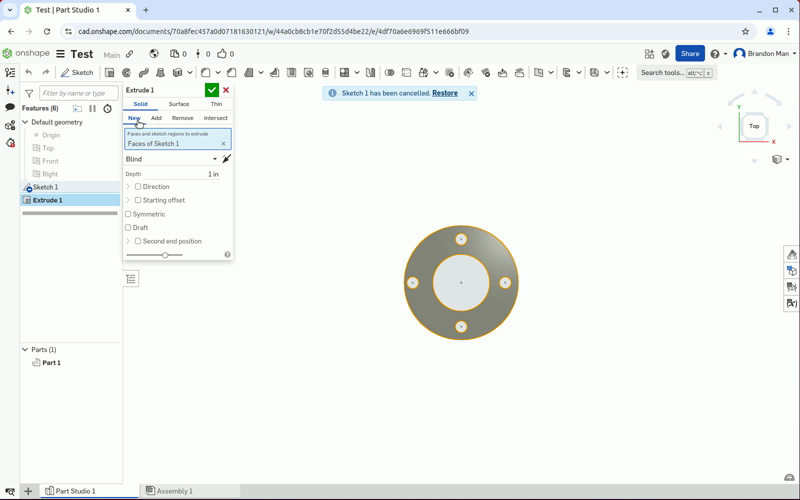
click(137, 120)
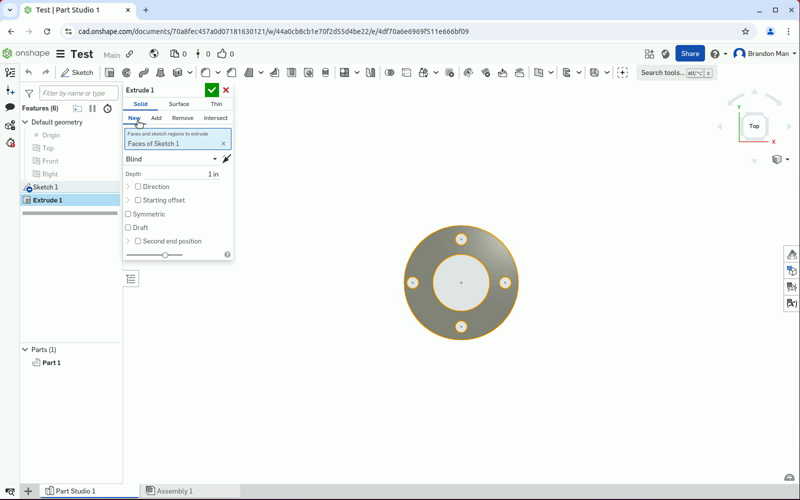
key(tab, 4)
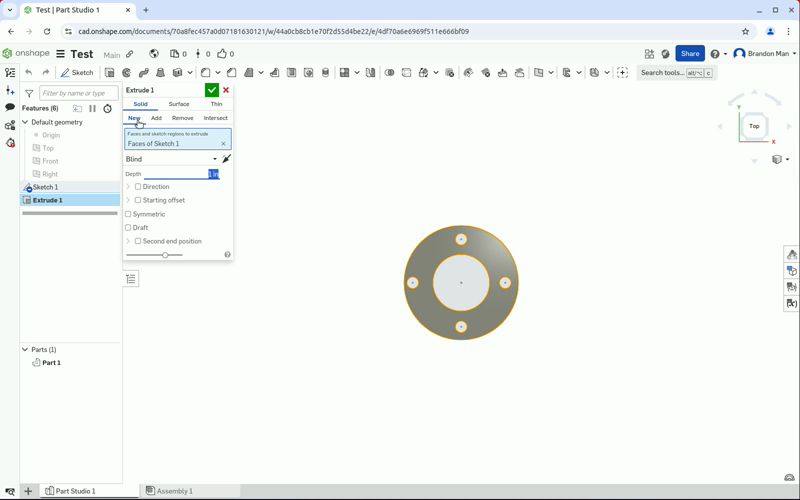
text(23.108)
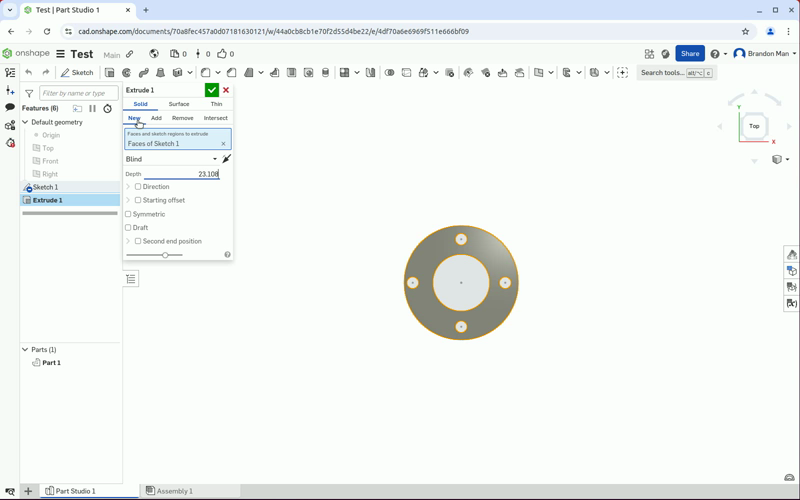
key(enter)
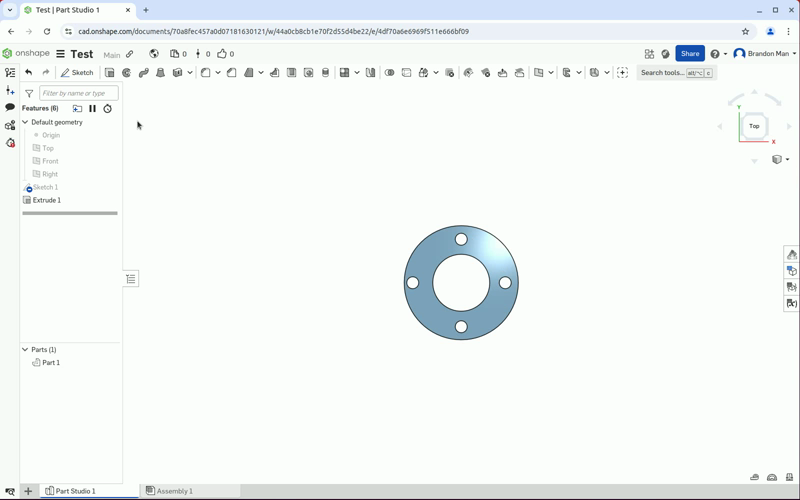
key(shift+h)
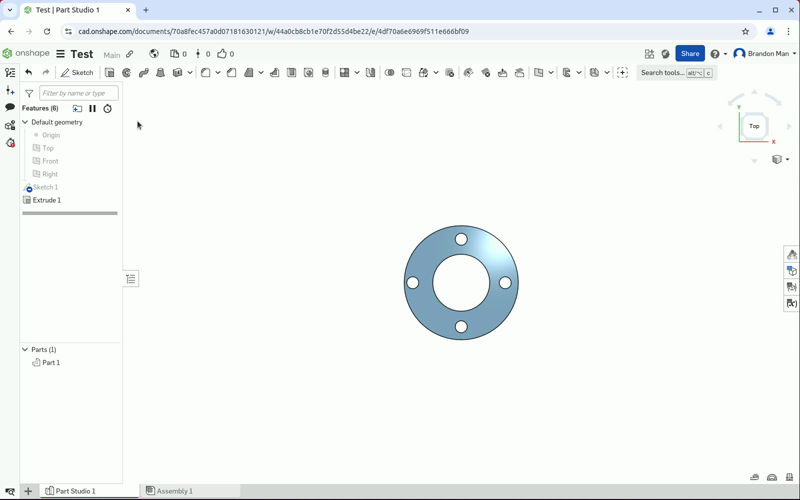
key(shift+h)
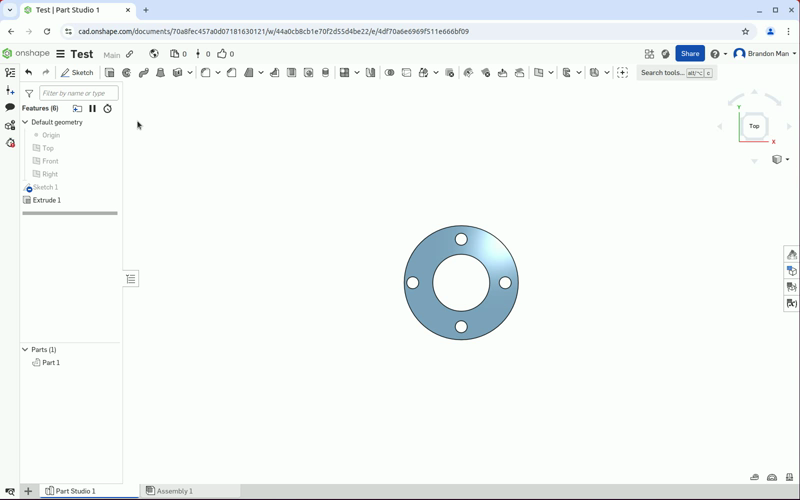
mouse_move(73, 189)
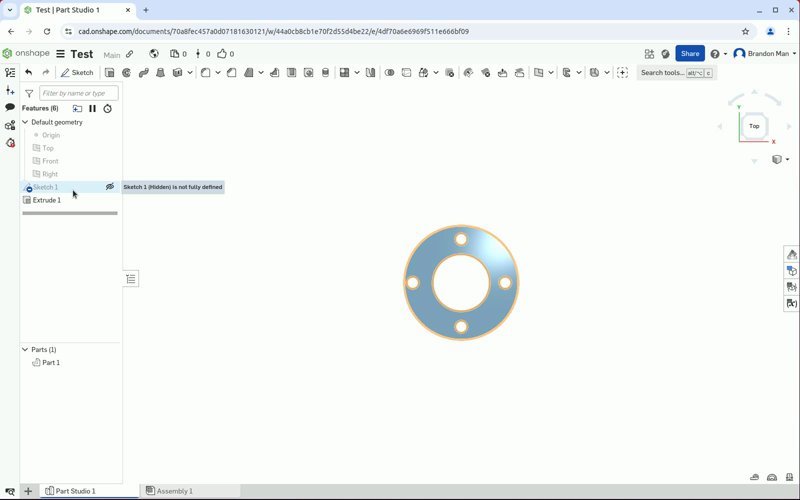
click(73, 189)
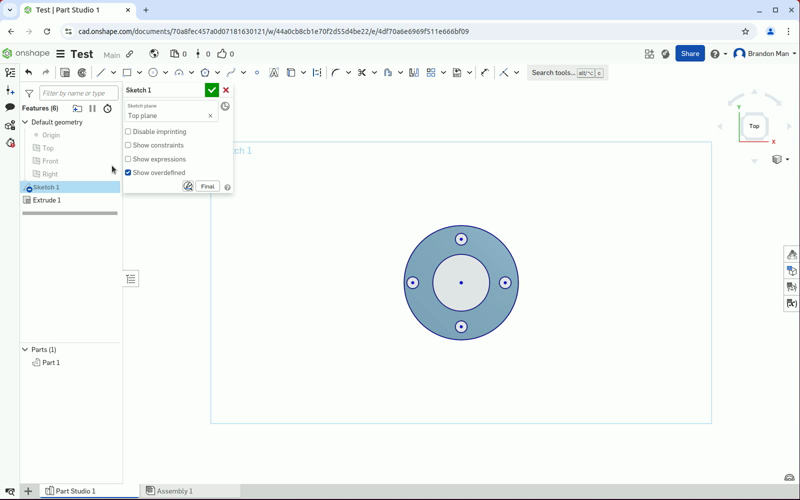
mouse_move(229, 92)
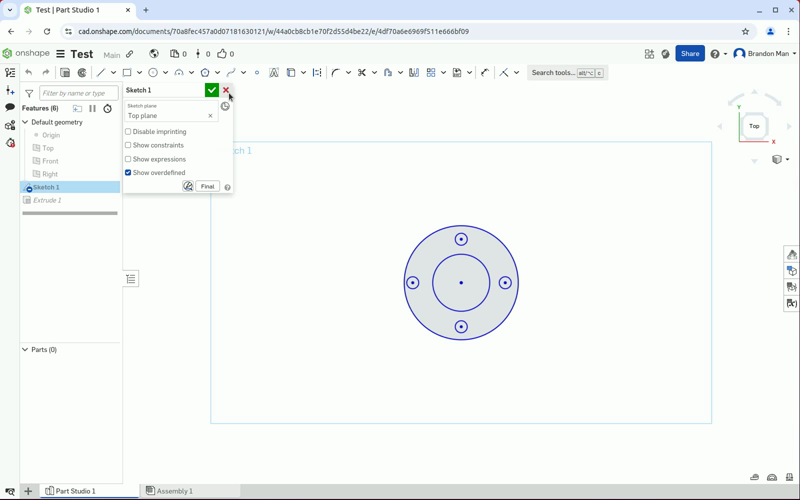
click(229, 92)
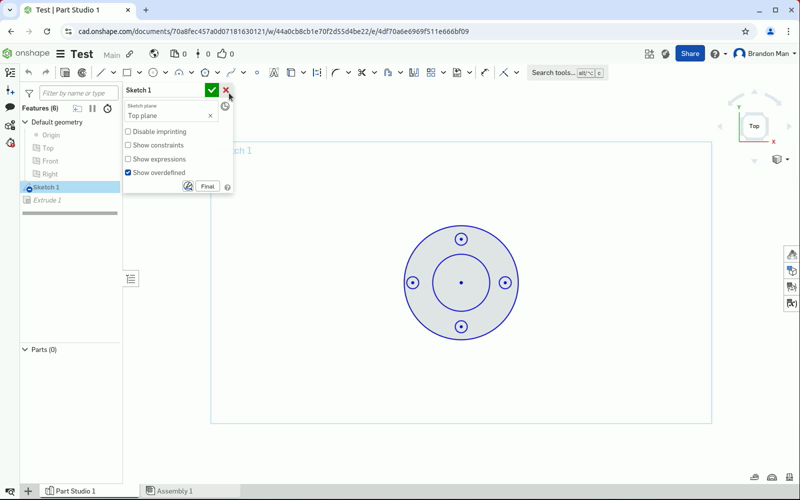
key(shift+s)
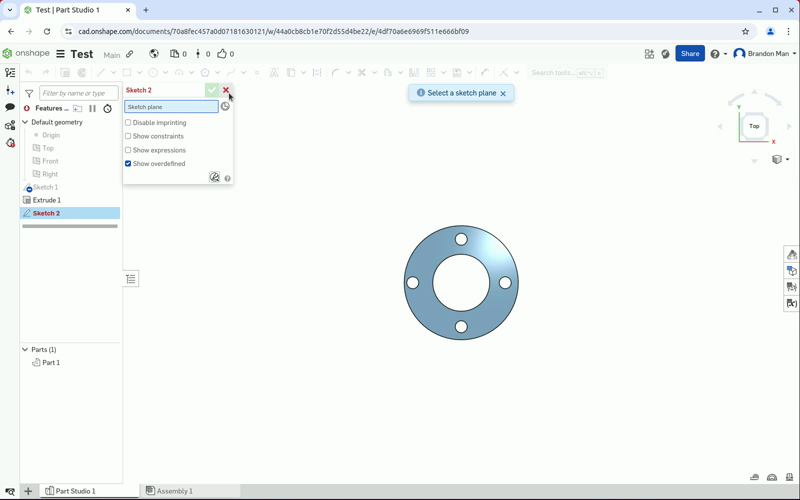
mouse_move(73, 150)
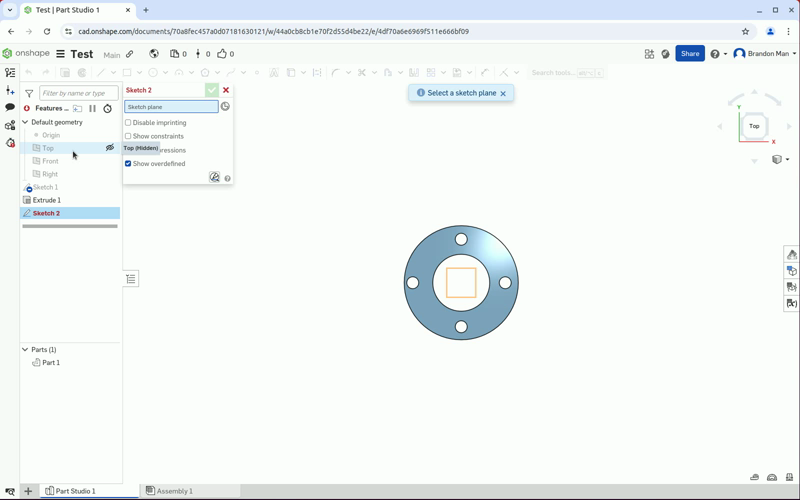
click(73, 150)
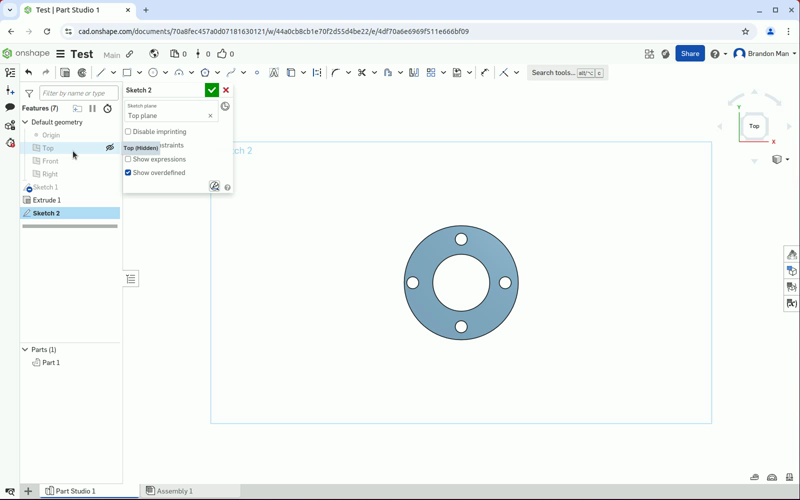
mouse_move(73, 352)
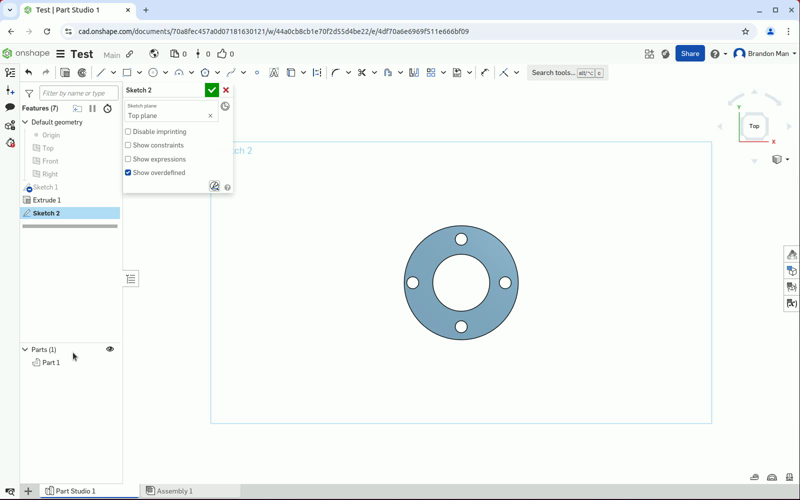
key(y)
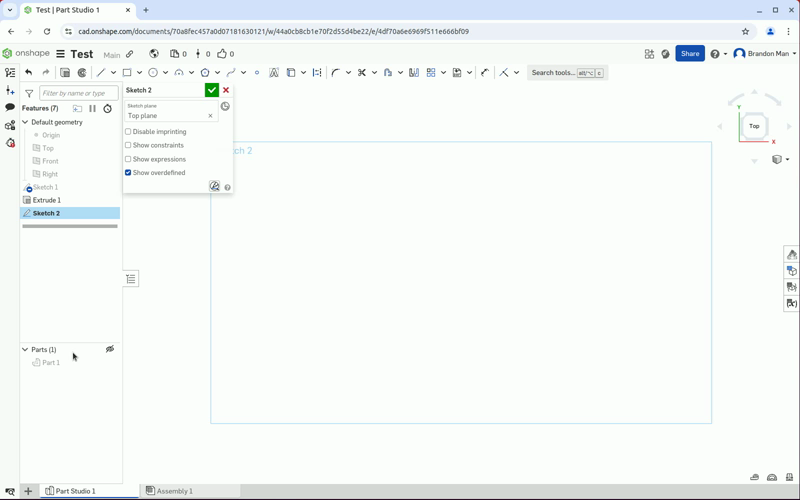
key(c)
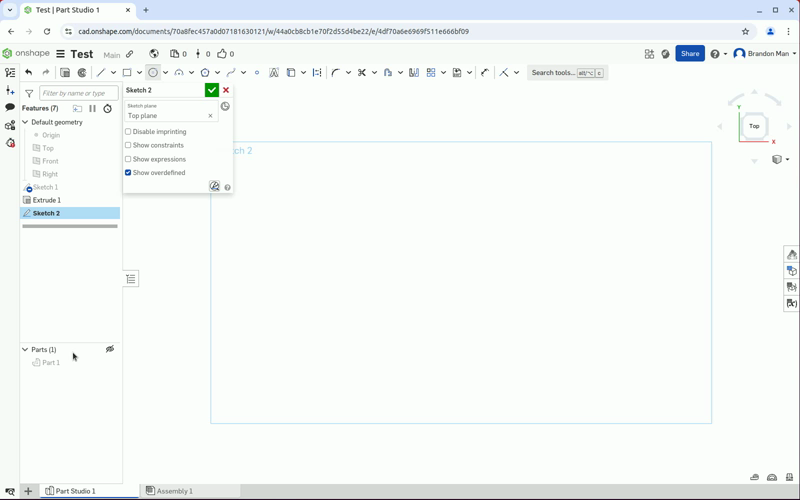
key_down(shift)
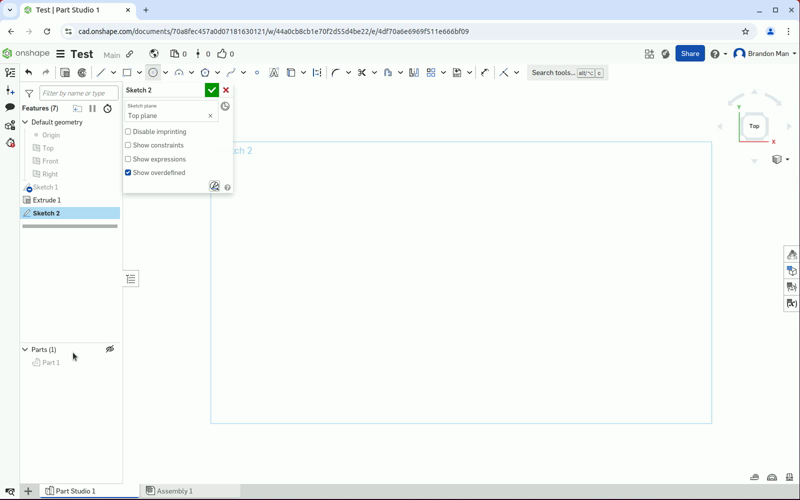
mouse_move(461, 282)
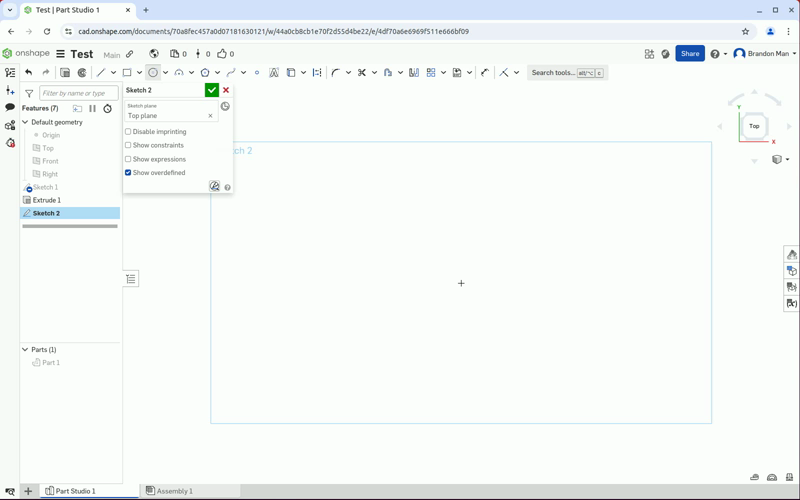
click(461, 282)
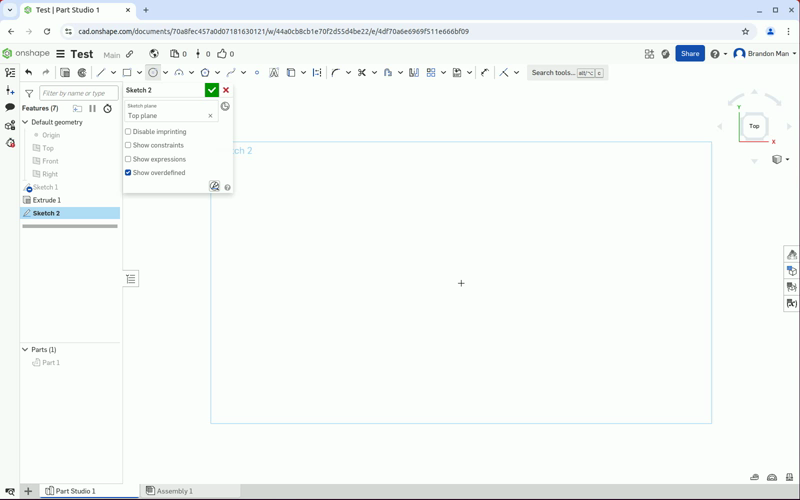
key_up(shift)
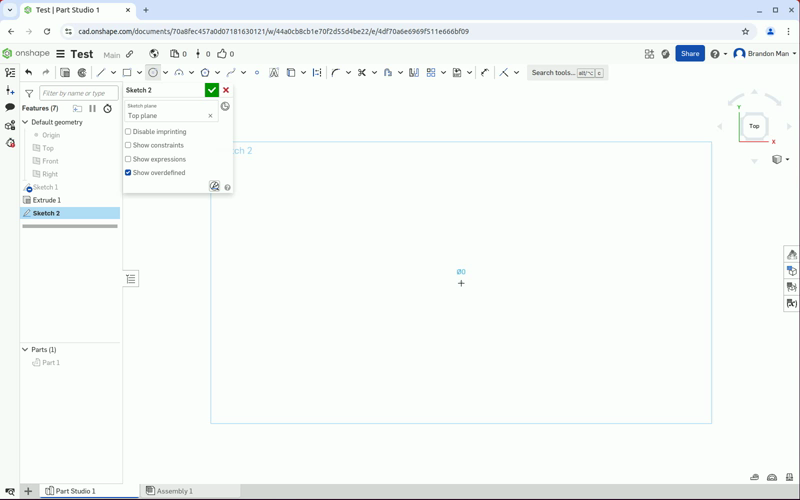
mouse_move(490, 282)
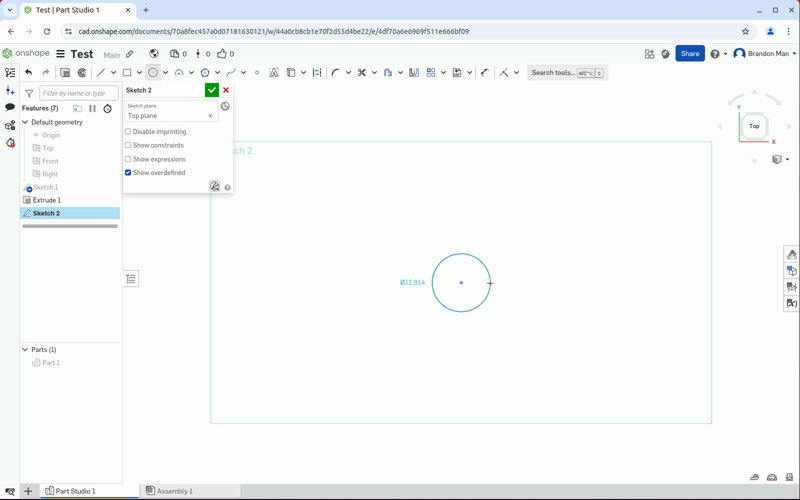
click(490, 282)
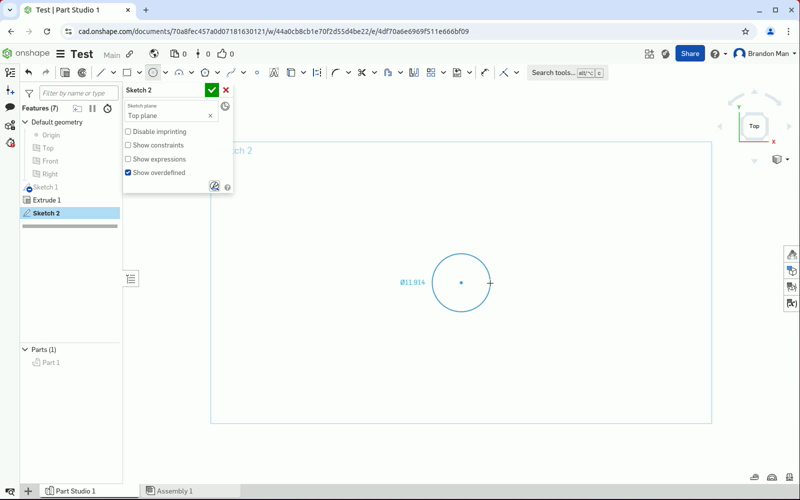
key(esc)
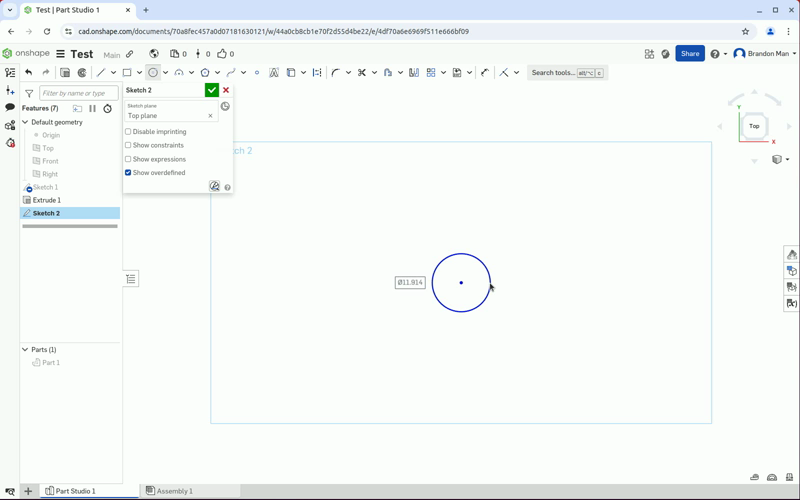
key(c)
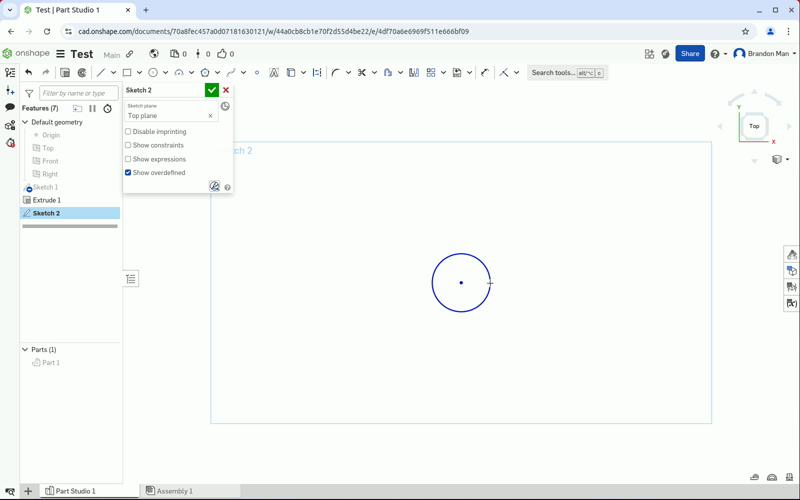
key_down(shift)
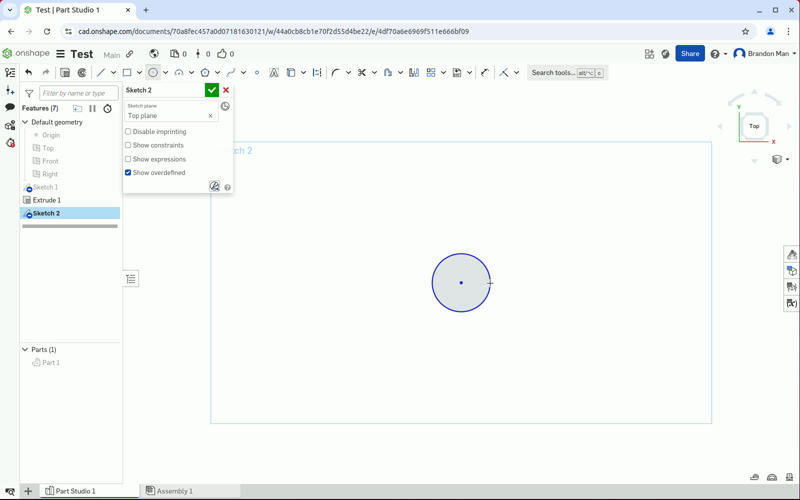
mouse_move(461, 282)
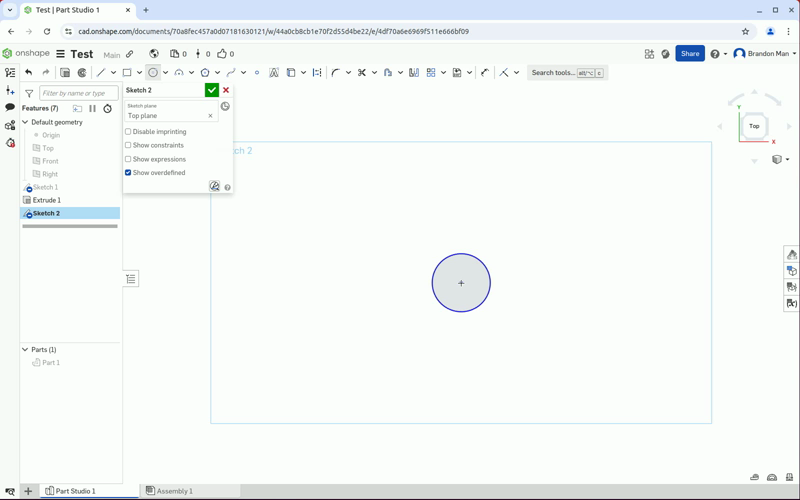
click(461, 282)
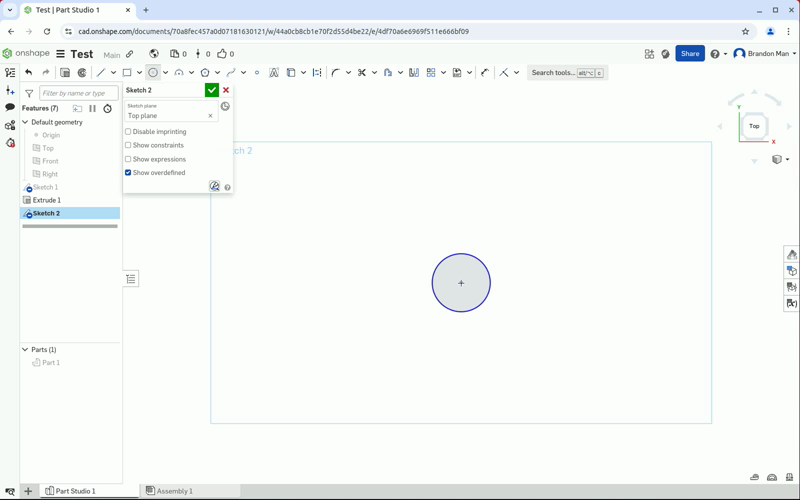
key_up(shift)
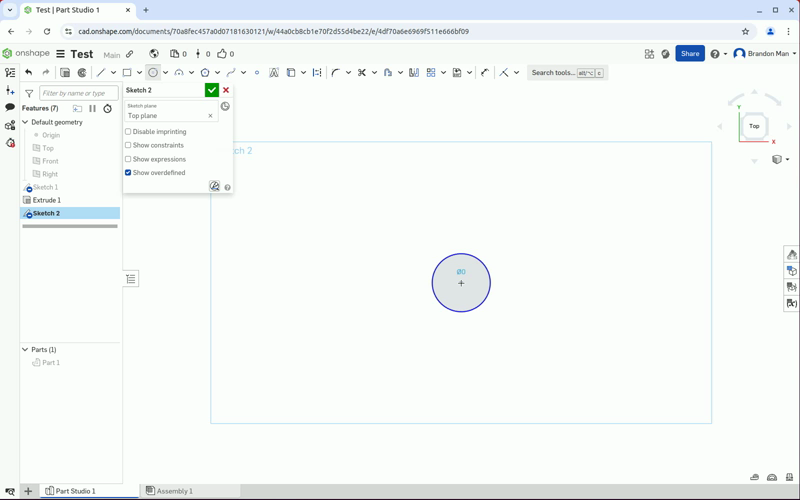
mouse_move(479, 282)
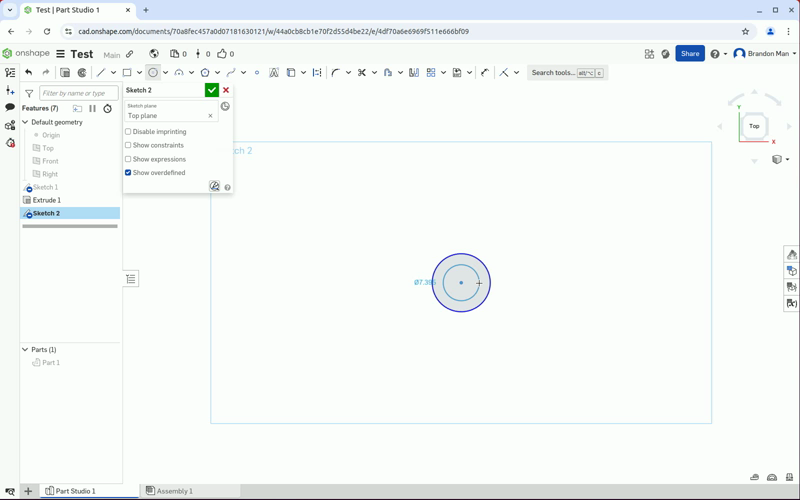
click(479, 282)
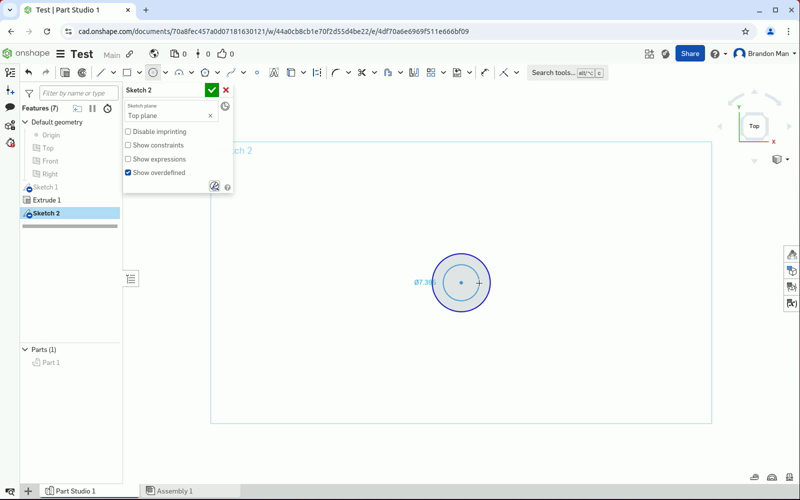
key(esc)
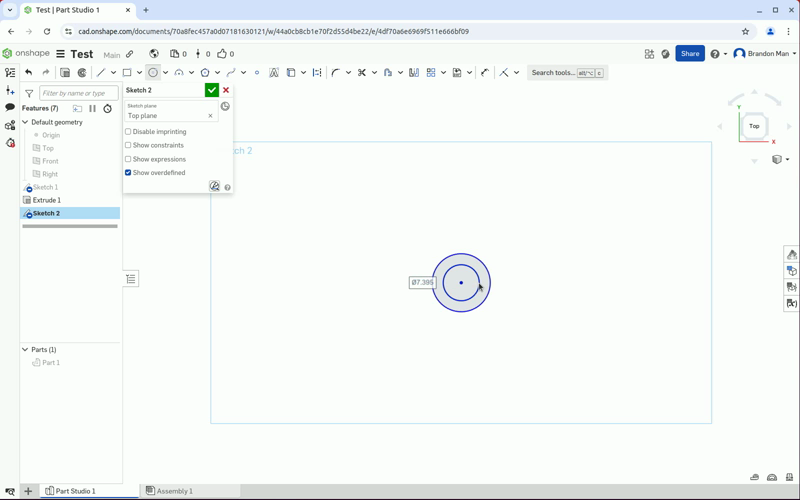
mouse_move(452, 261)
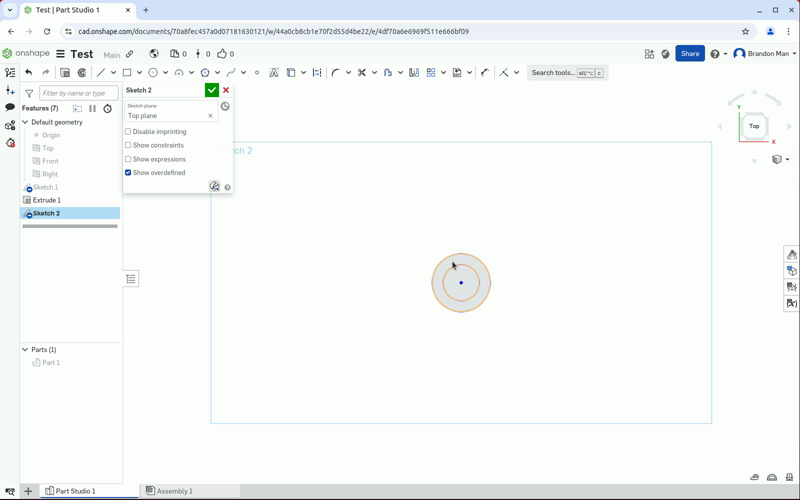
scroll(6)
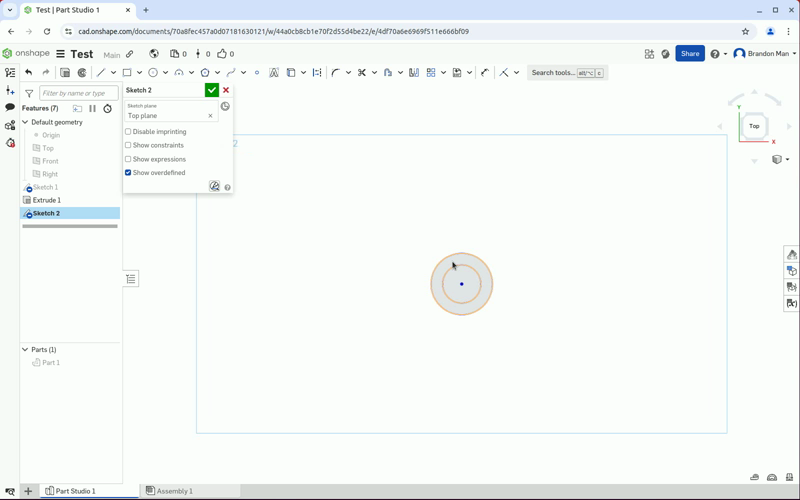
scroll(6)
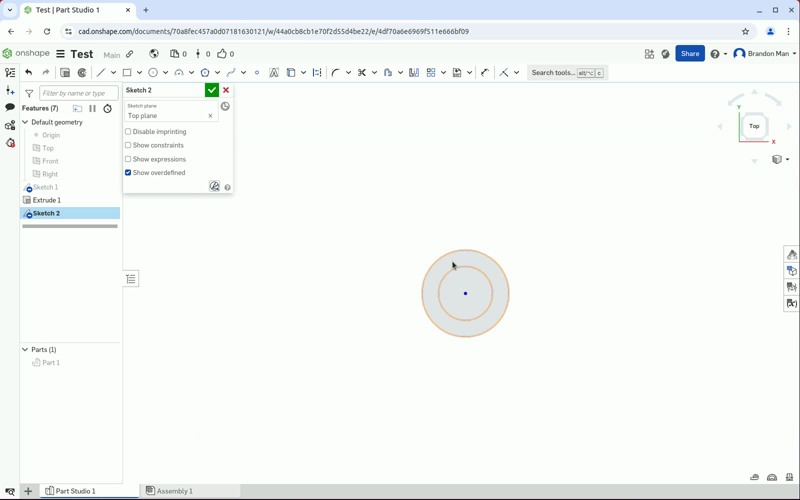
scroll(6)
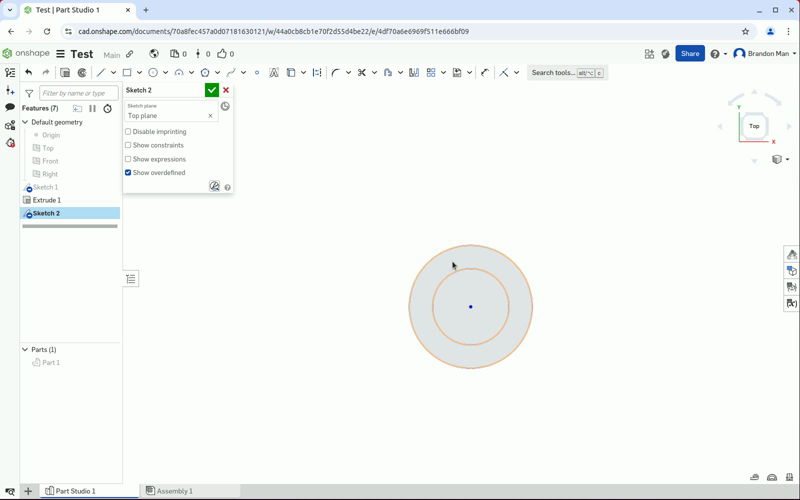
scroll(6)
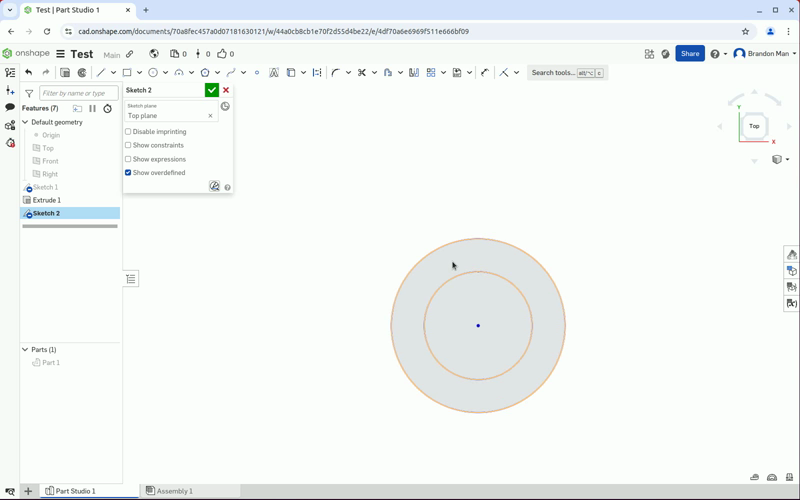
scroll(6)
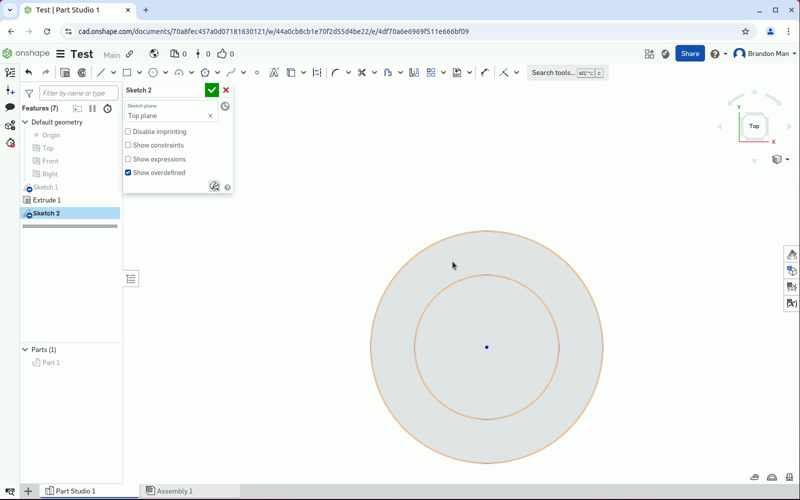
scroll(6)
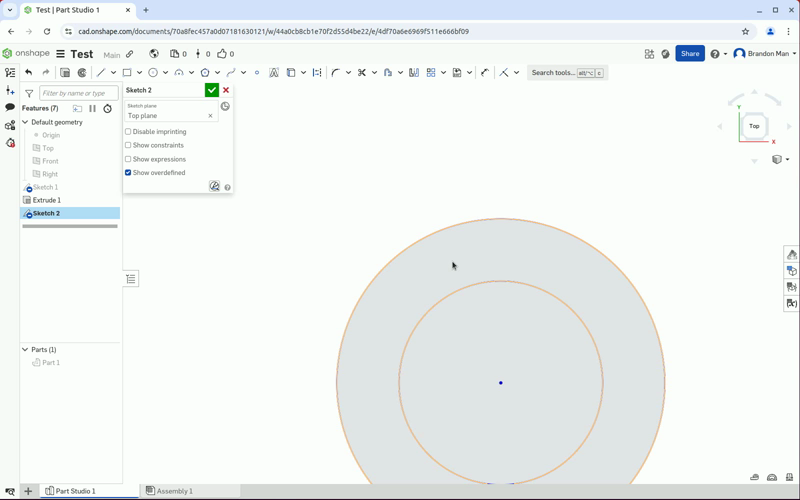
scroll(6)
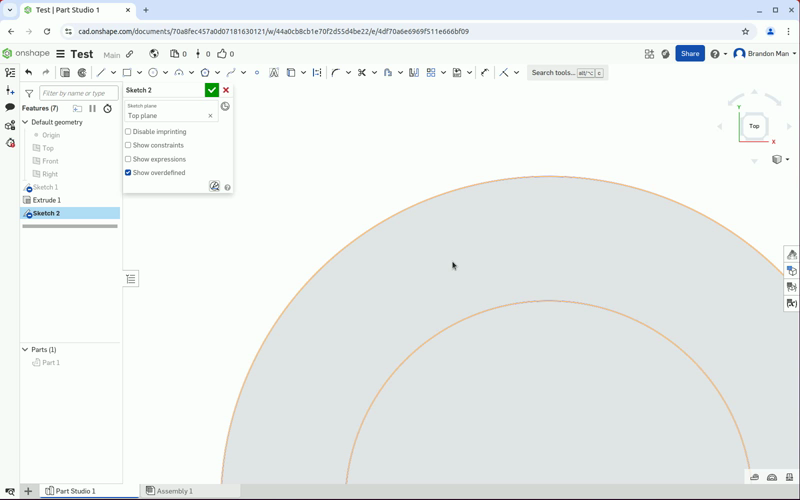
click(452, 261)
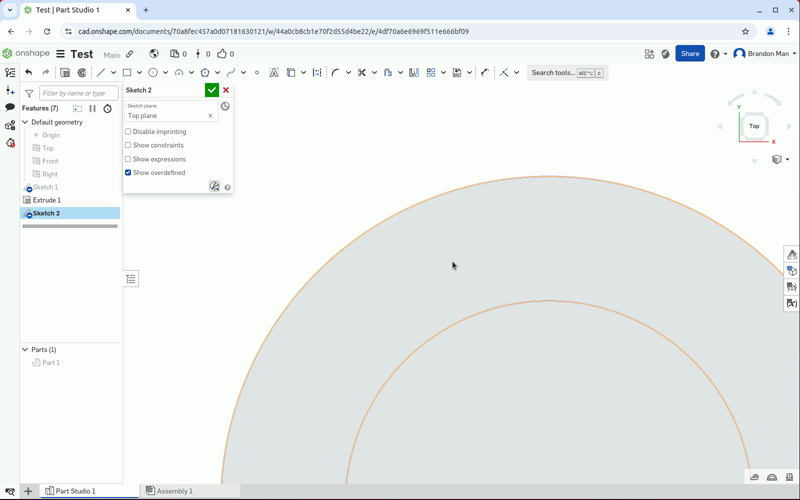
scroll(-6)
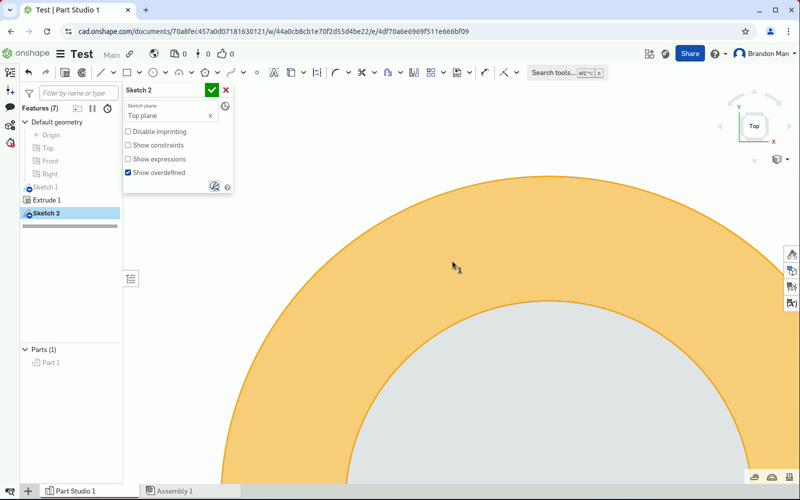
scroll(-6)
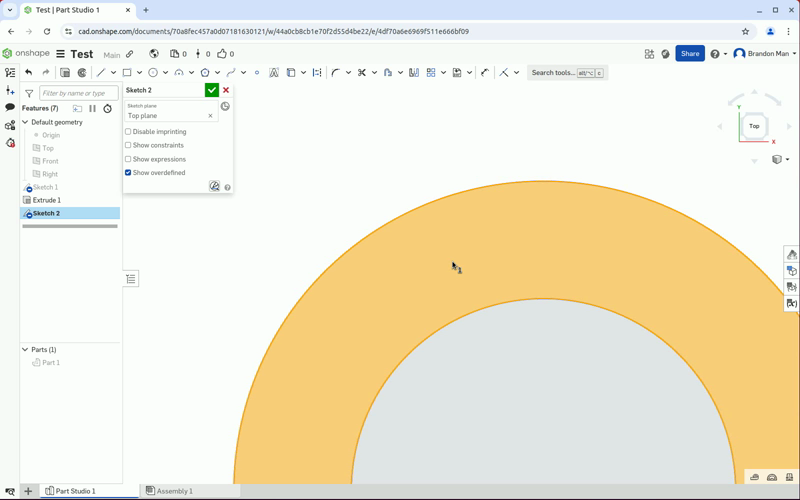
scroll(-6)
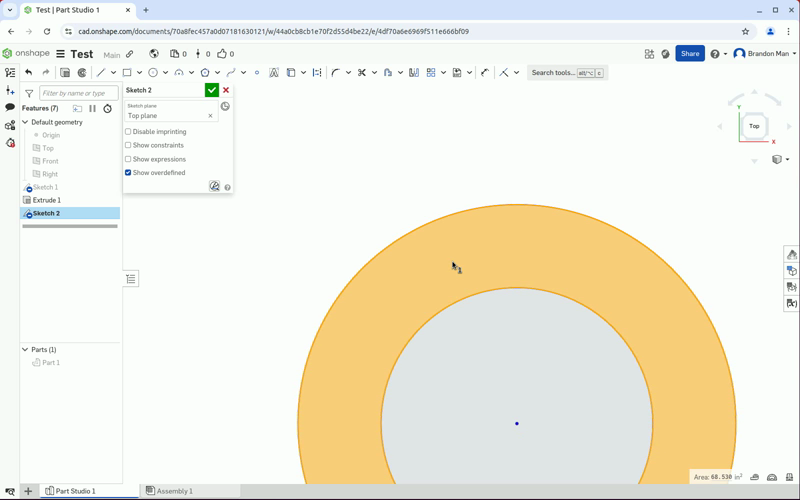
scroll(-6)
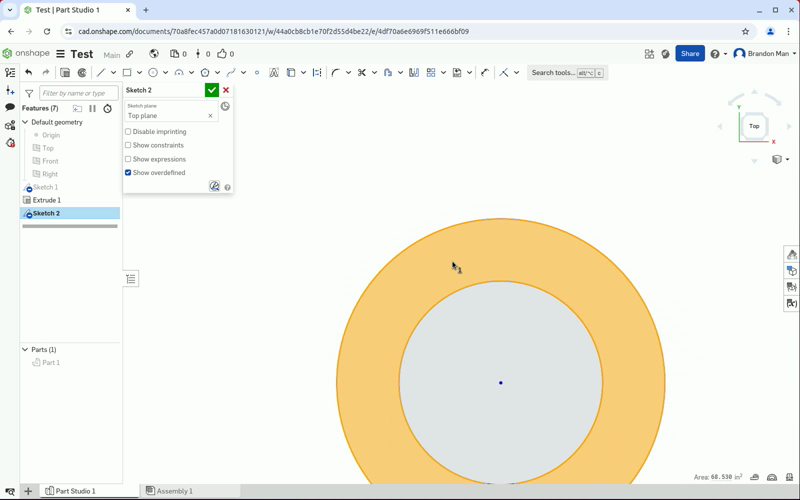
scroll(-6)
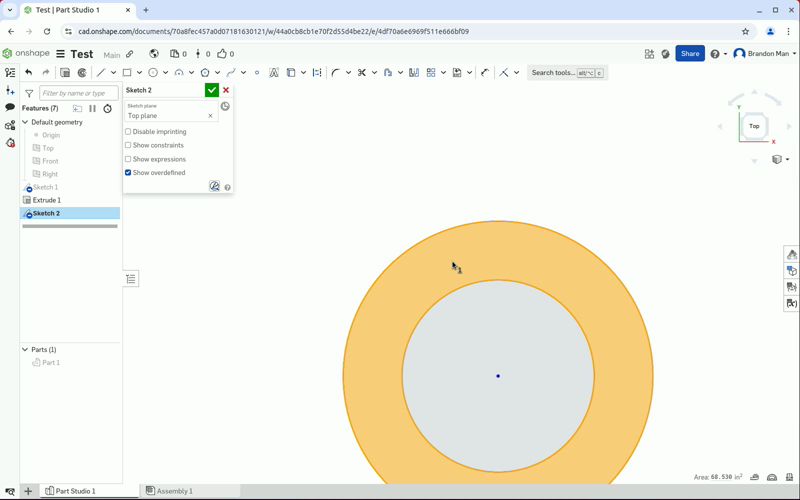
scroll(-6)
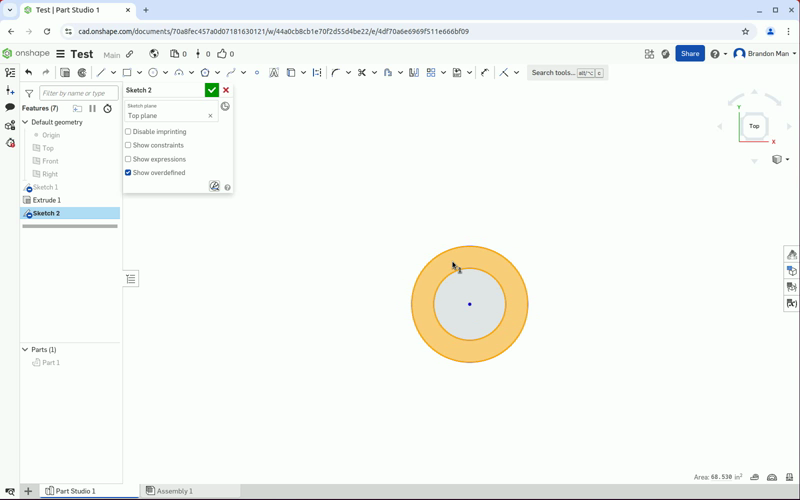
scroll(-6)
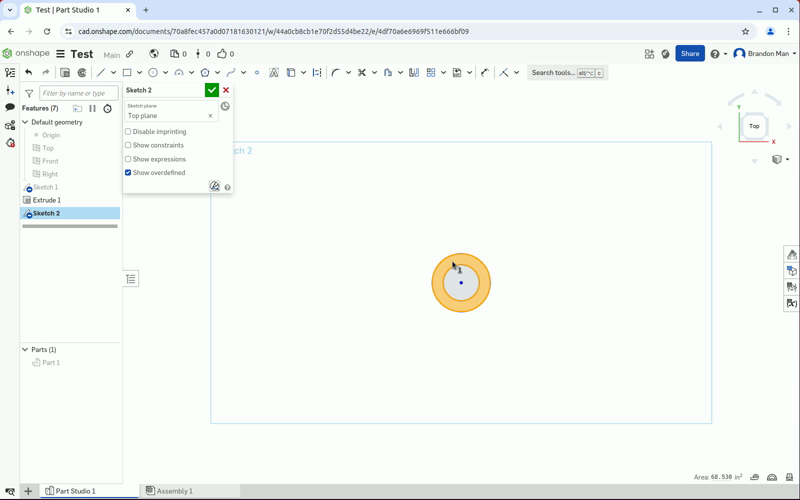
mouse_move(73, 352)
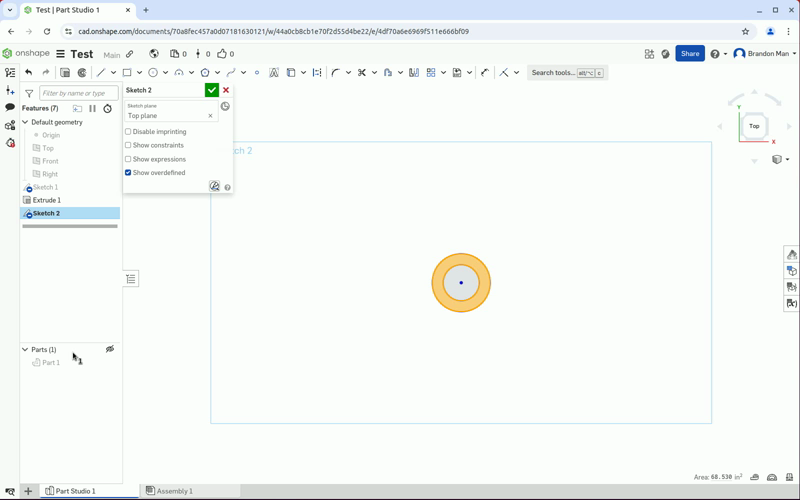
key(shift+y)
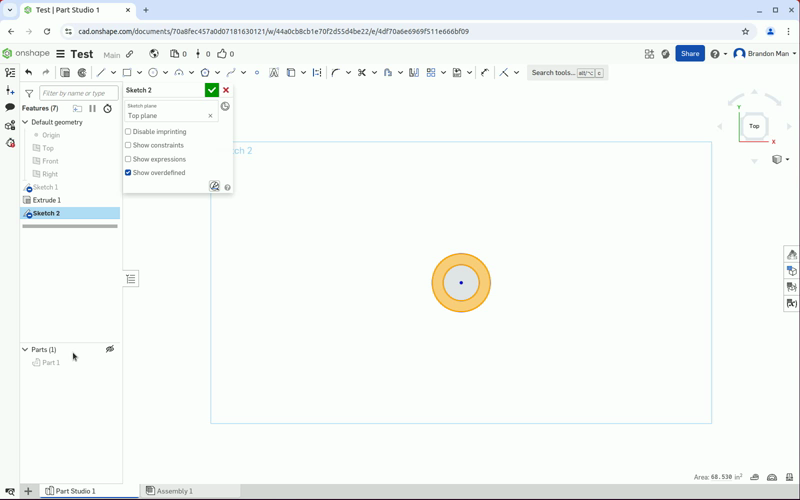
key(shift+e)
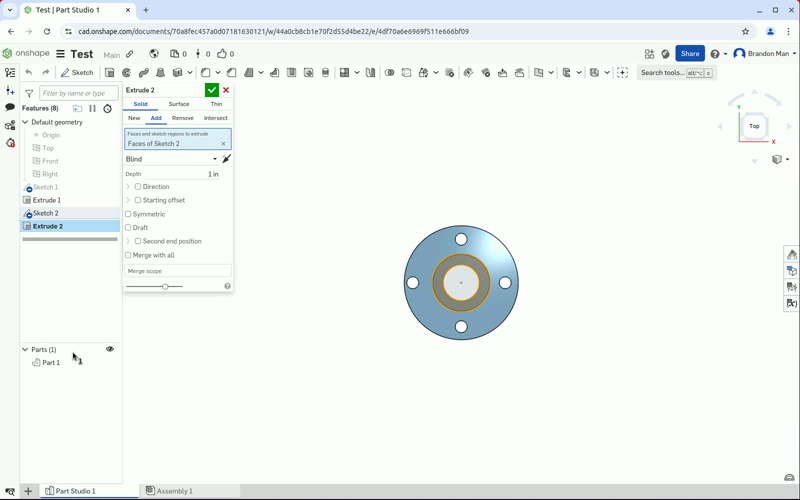
mouse_move(143, 106)
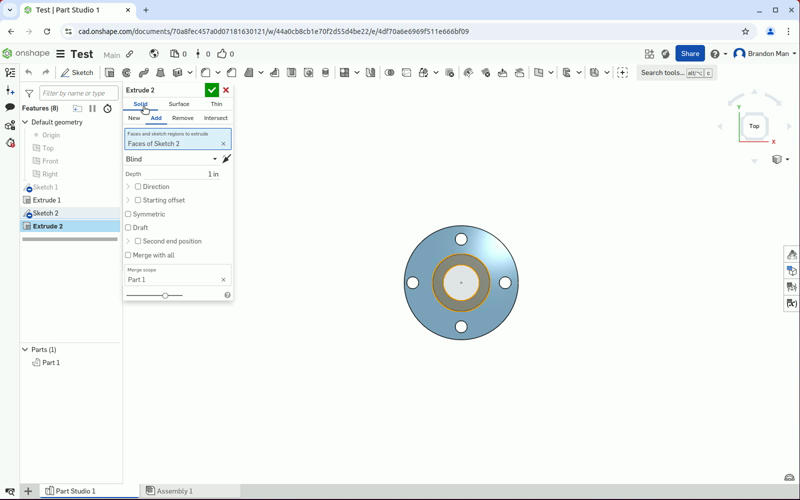
click(143, 106)
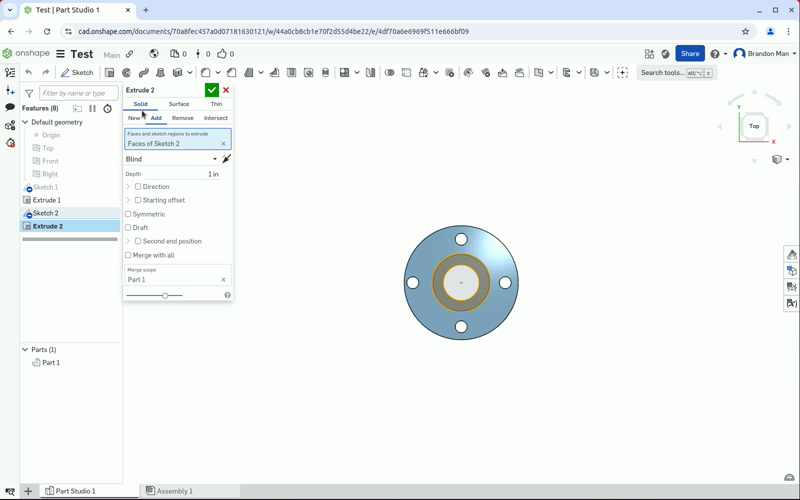
mouse_move(137, 120)
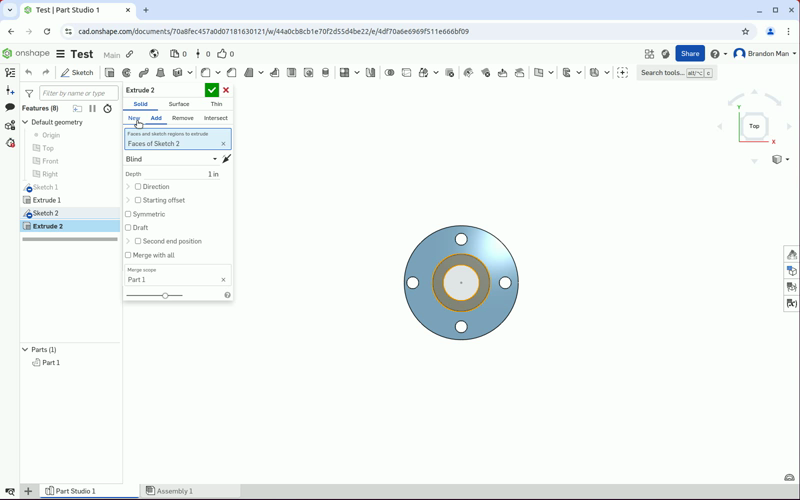
click(137, 120)
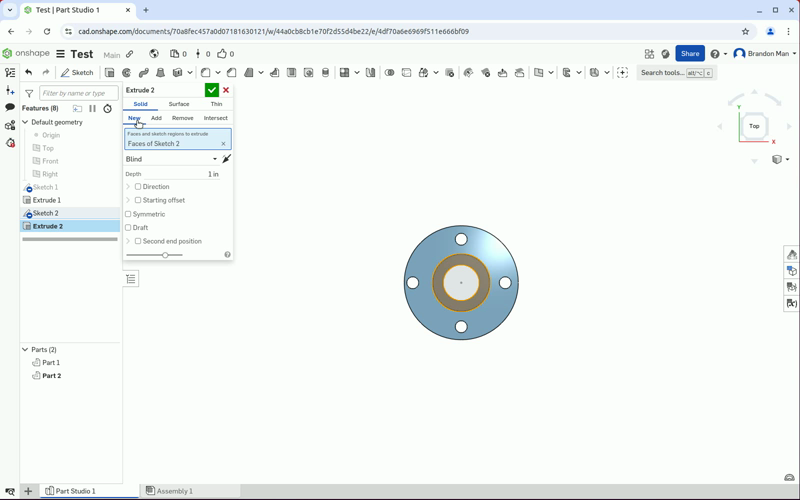
key(tab, 4)
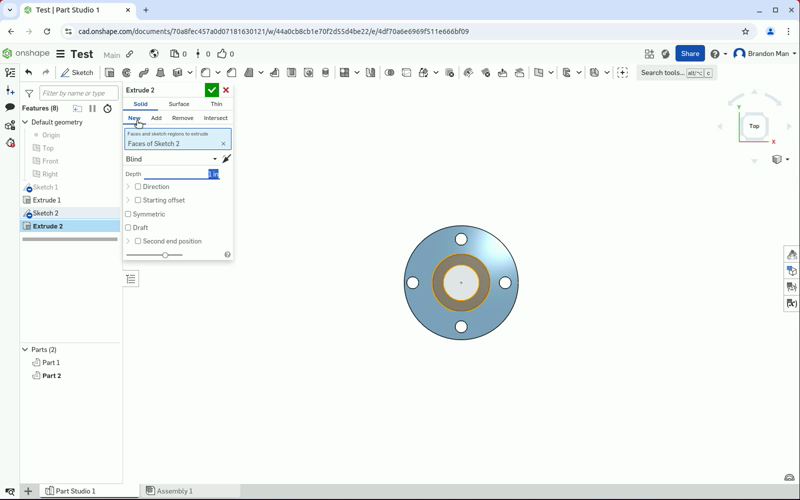
text(-6.981)
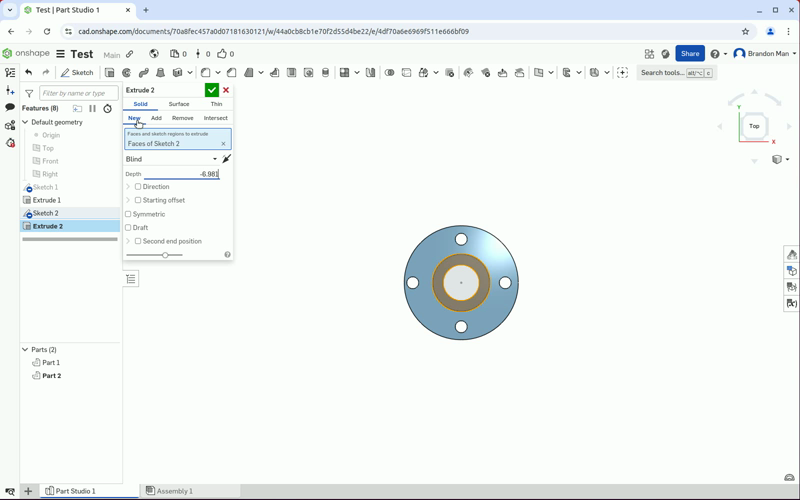
key(enter)
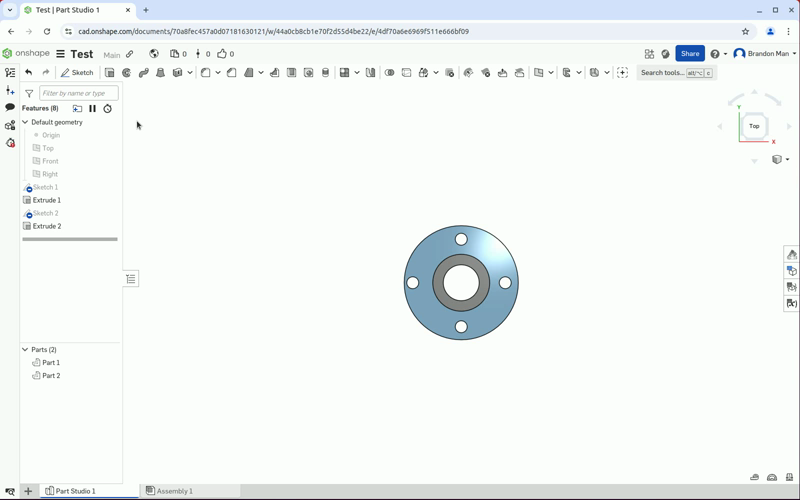
key(shift+h)
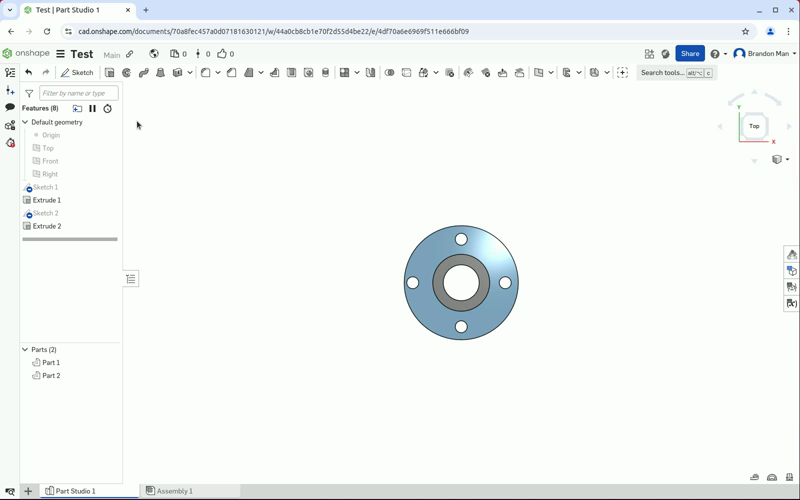
key(shift+h)
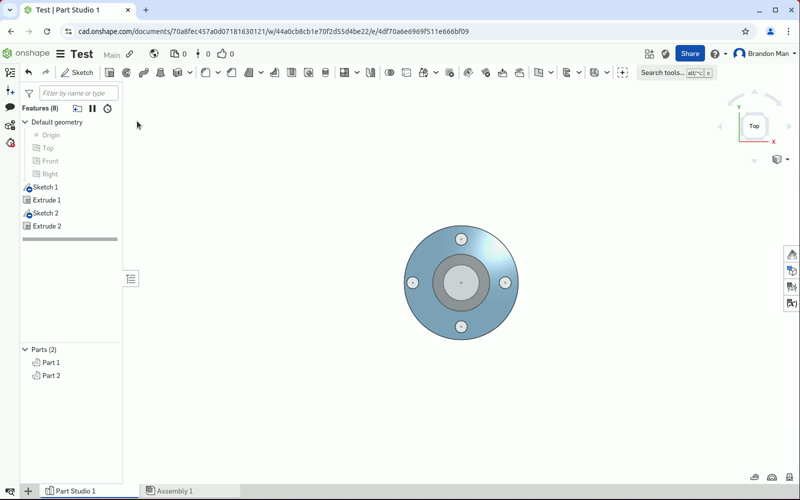
key(shift+7)
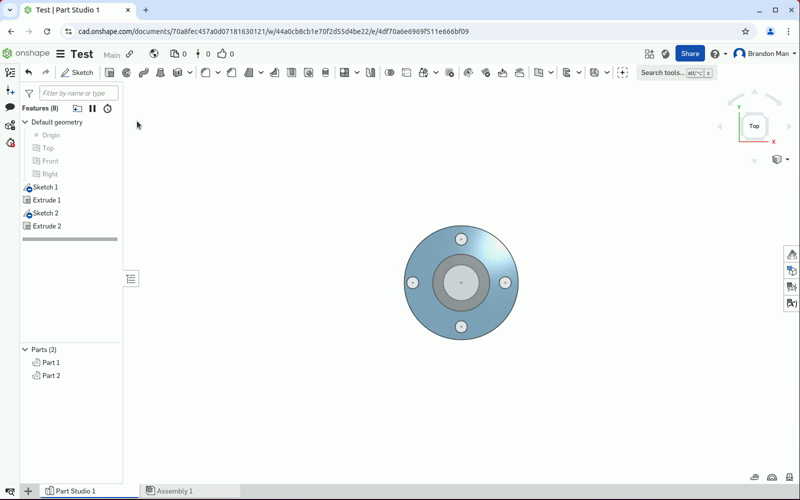
key(up, 3)
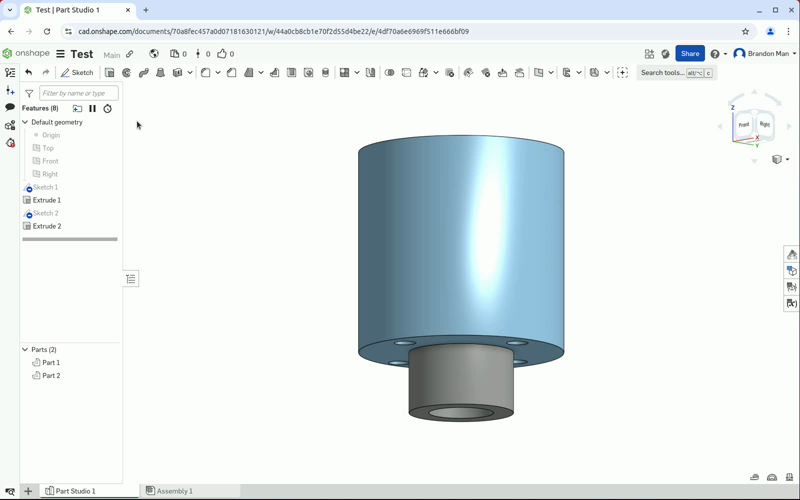
key(left, 3)
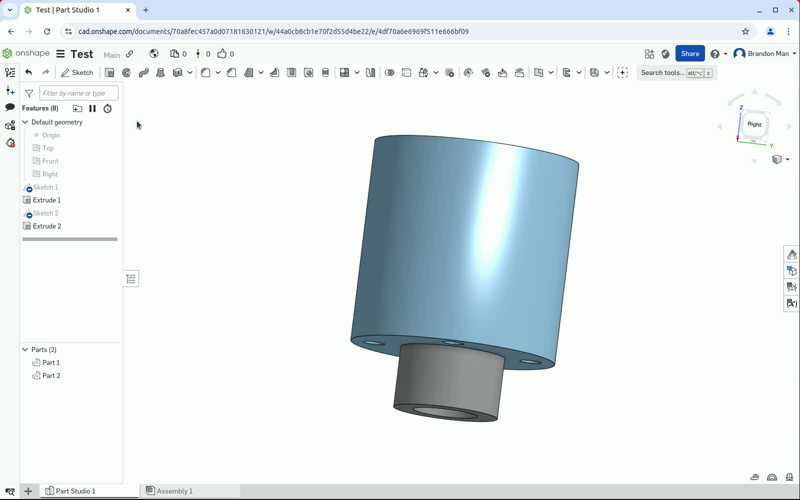
key(right, 3)
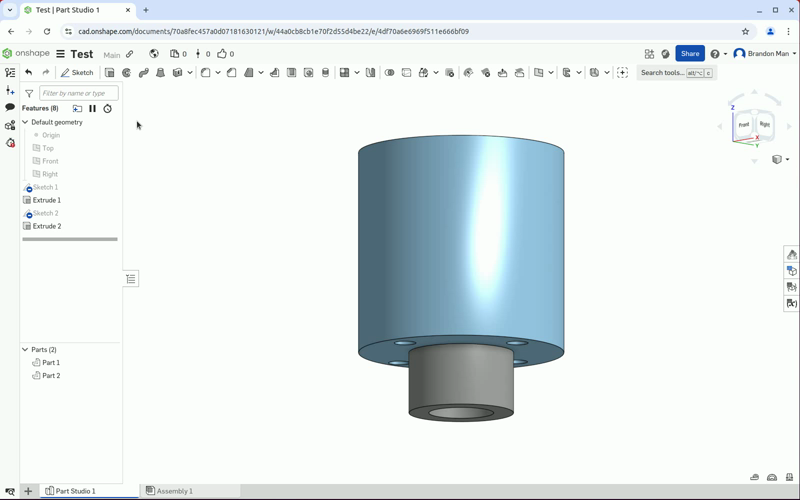
key(down, 3)
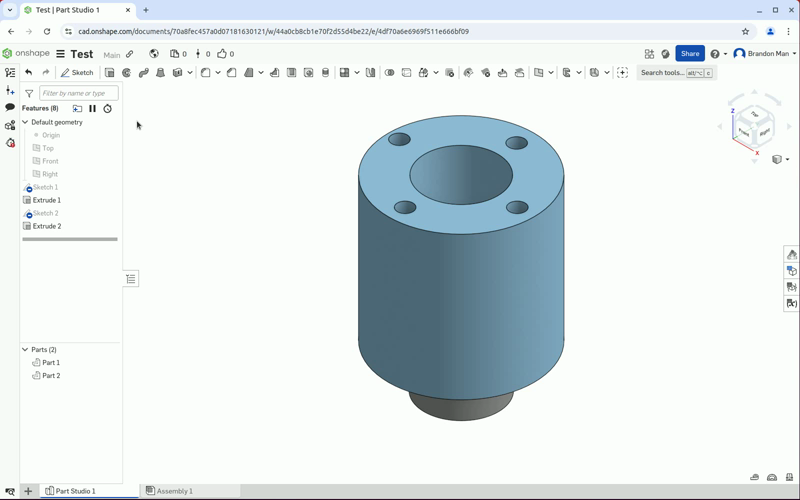
mouse_move(73, 189)
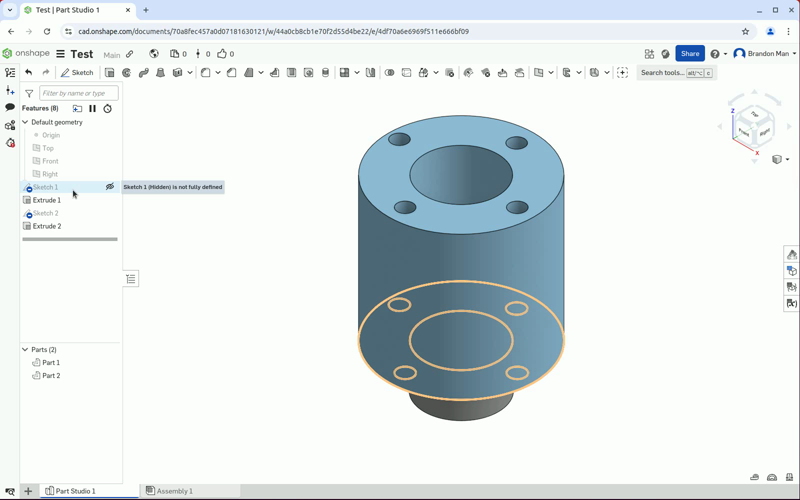
click(73, 189)